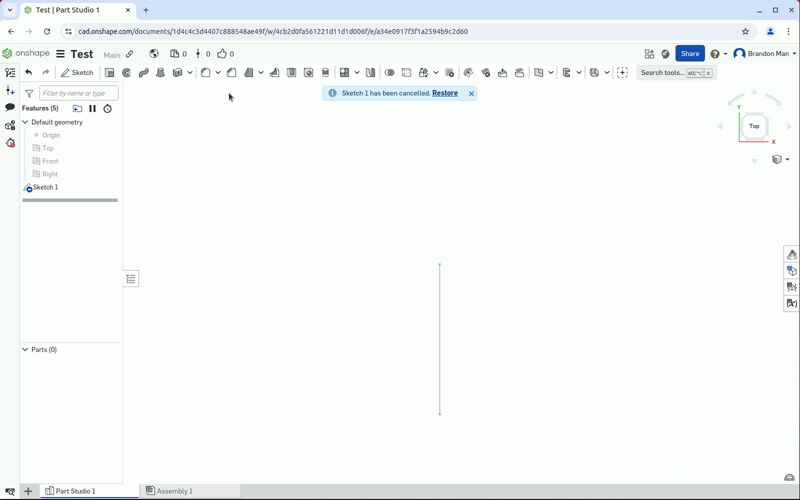
key(shift+h)
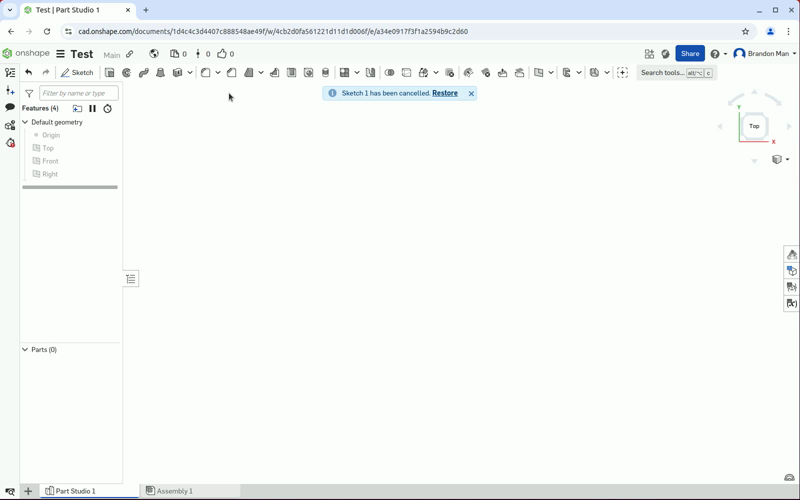
mouse_move(73, 352)
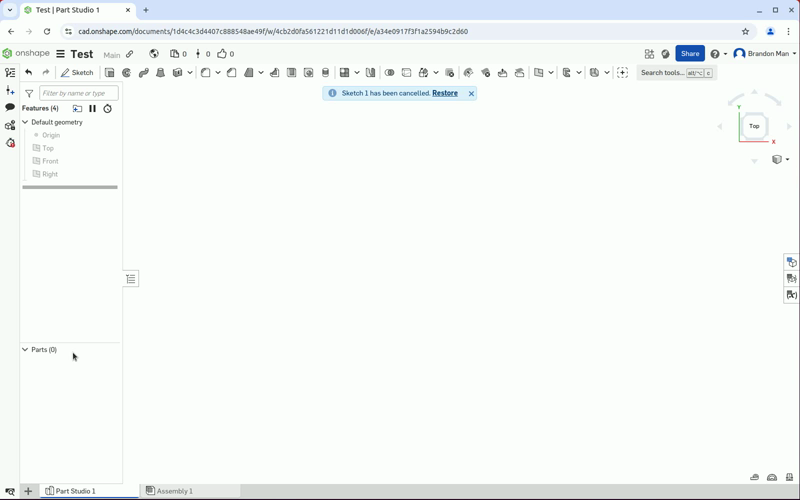
key(y)
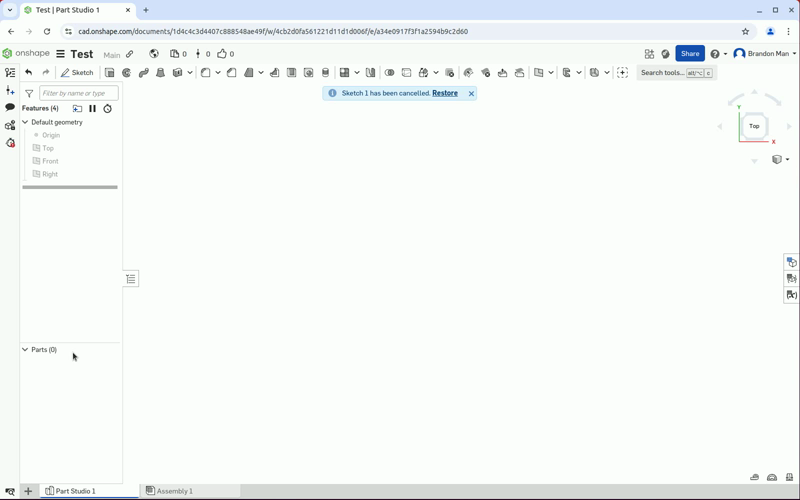
key(shift+p)
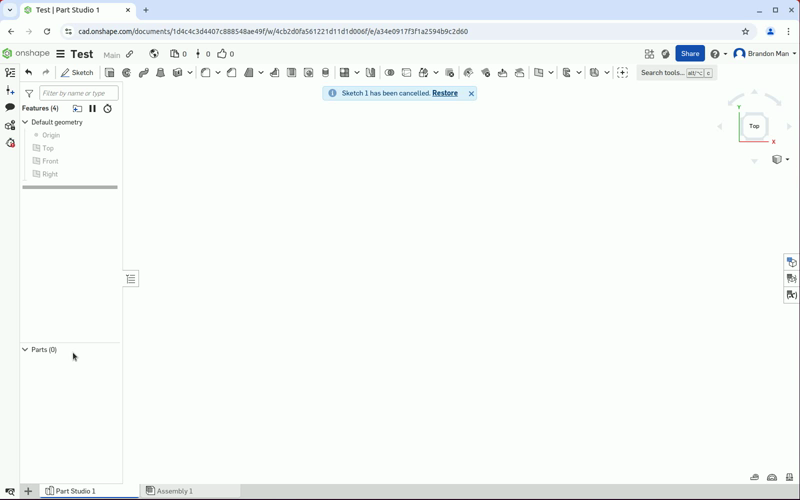
key(space)
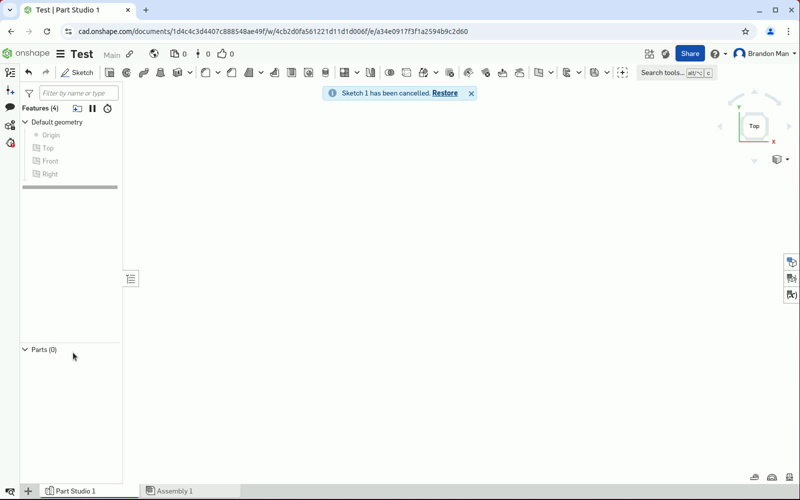
key_down(shift)
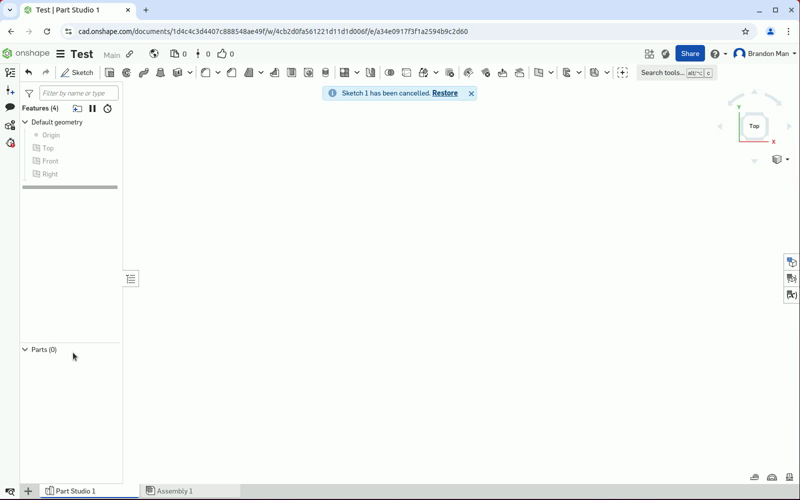
key(up)
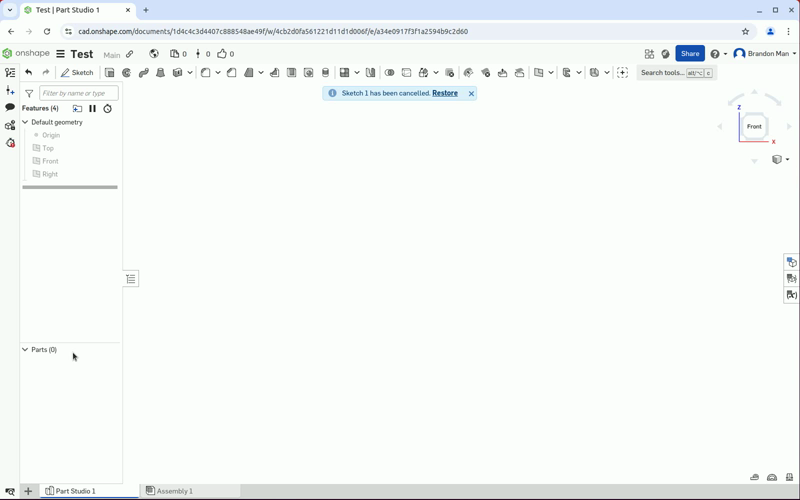
key_up(shift)
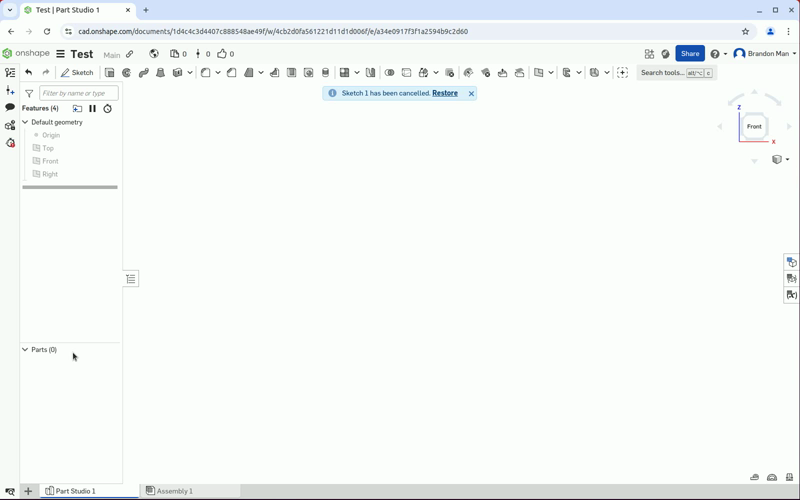
mouse_move(73, 352)
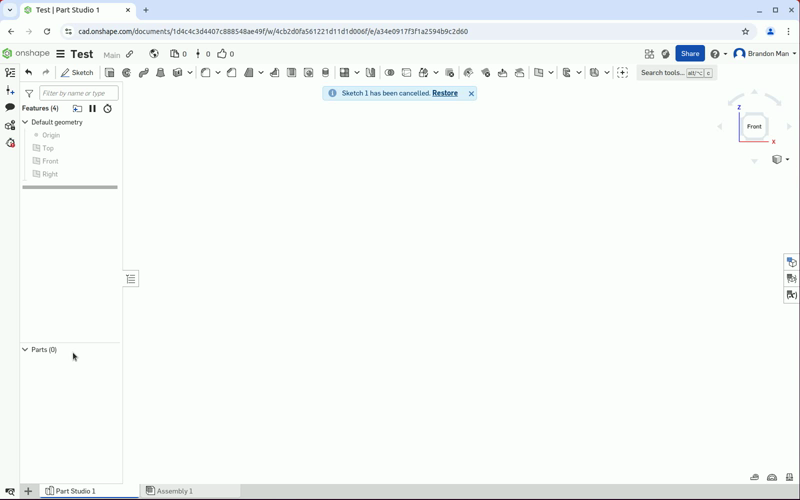
key(shift+y)
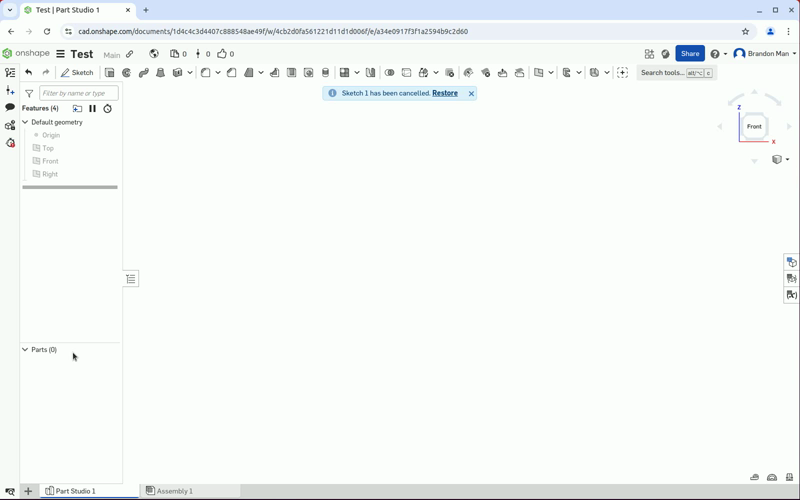
key(shift+s)
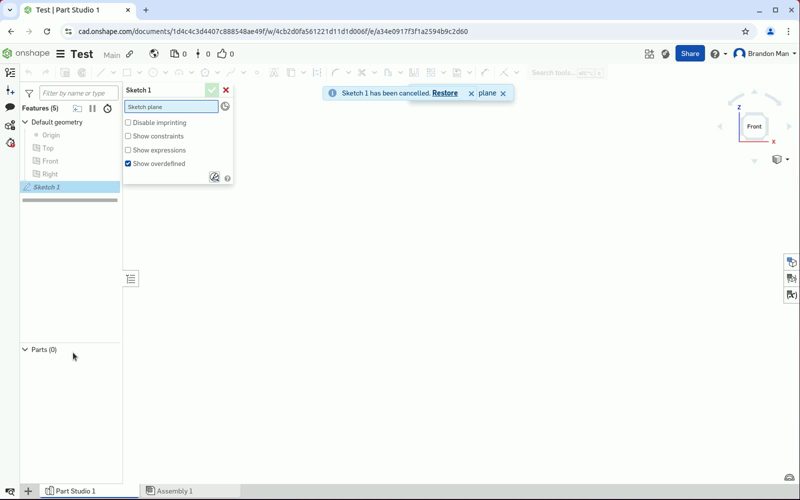
mouse_move(73, 163)
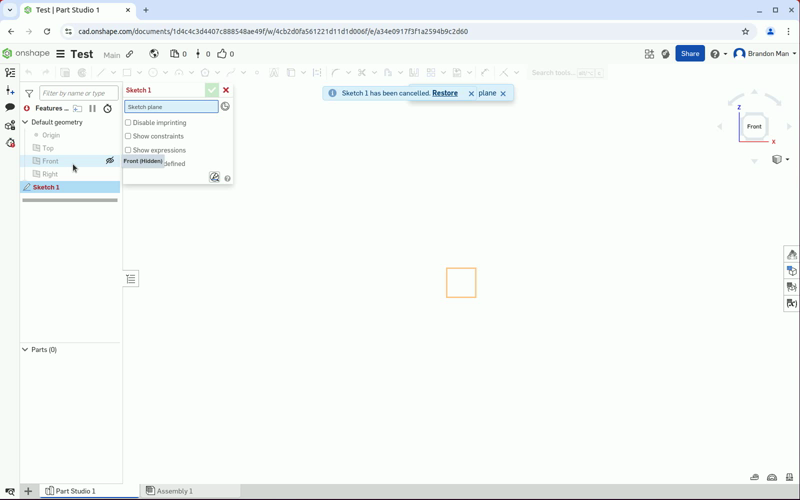
click(73, 163)
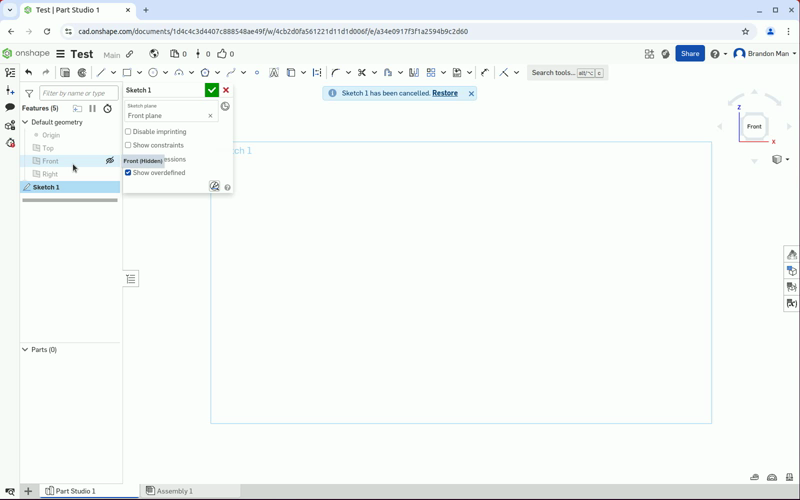
mouse_move(73, 352)
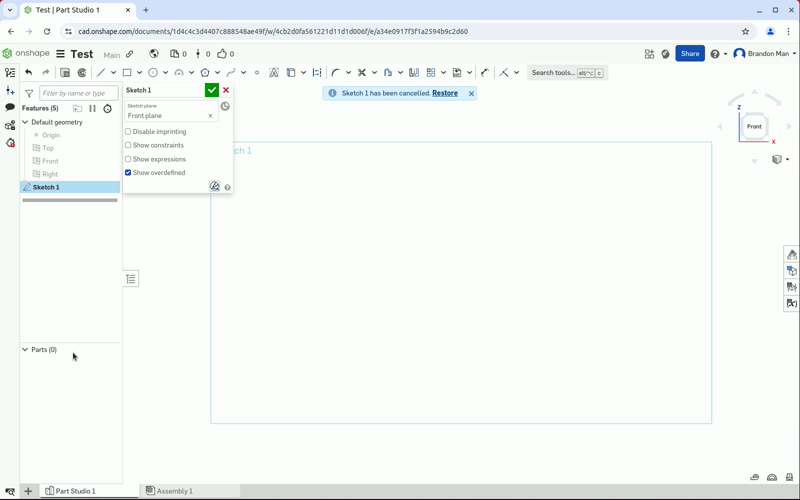
key(y)
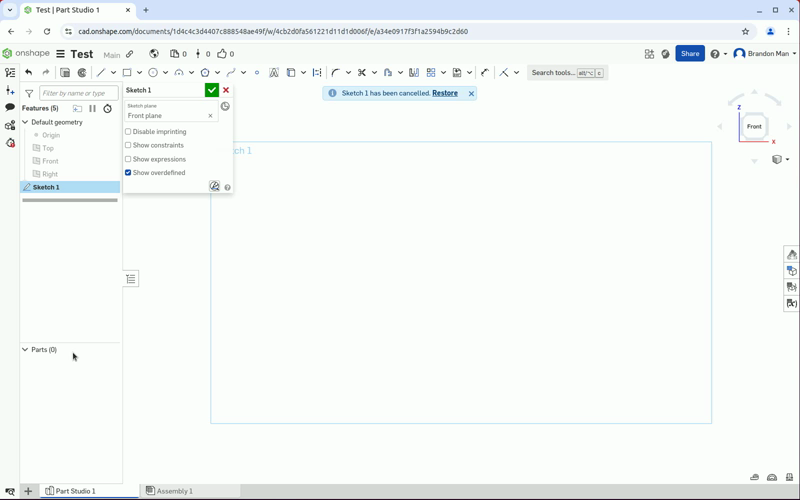
key(c)
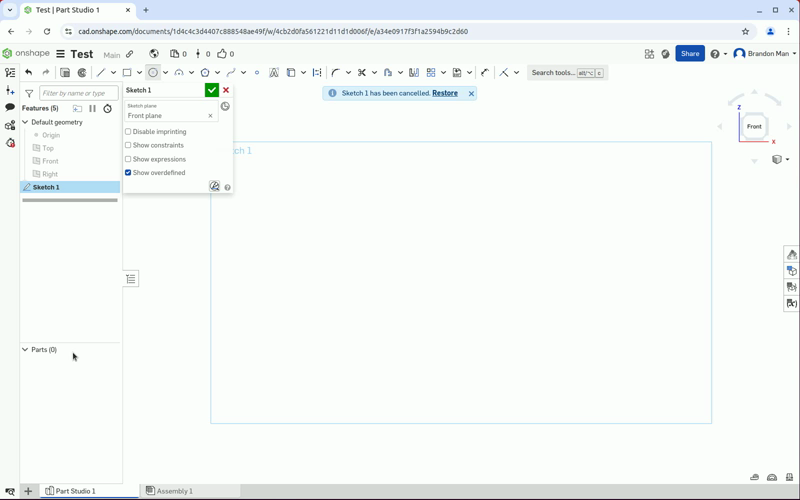
key_down(shift)
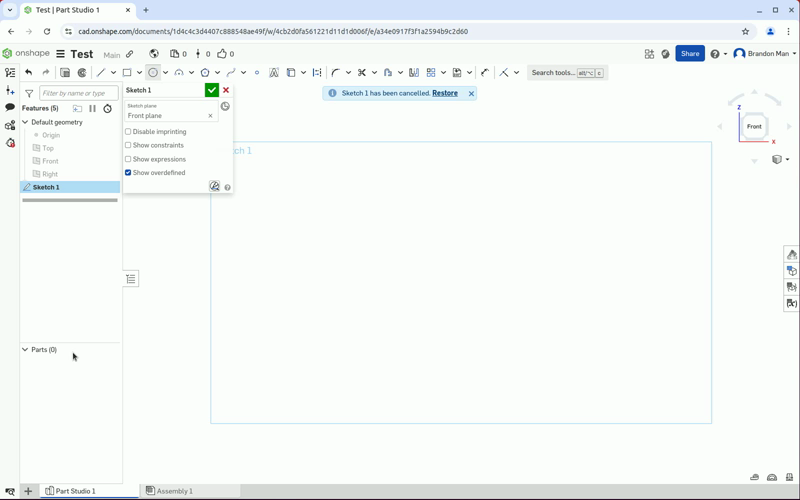
mouse_move(461, 282)
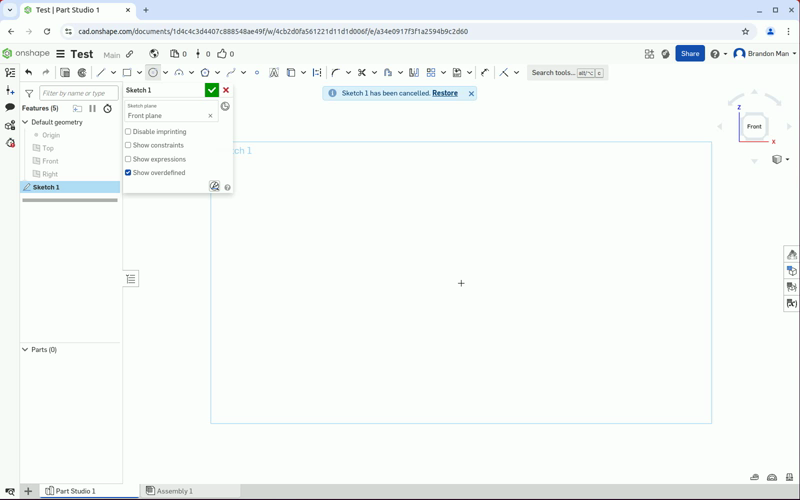
click(461, 282)
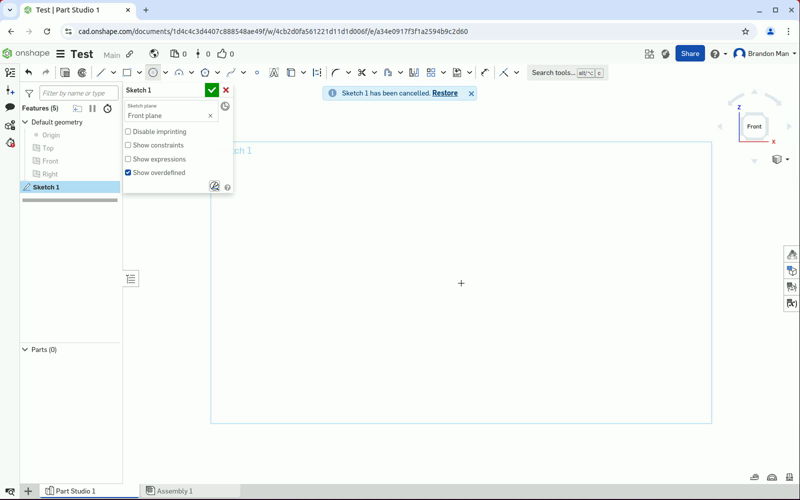
key_up(shift)
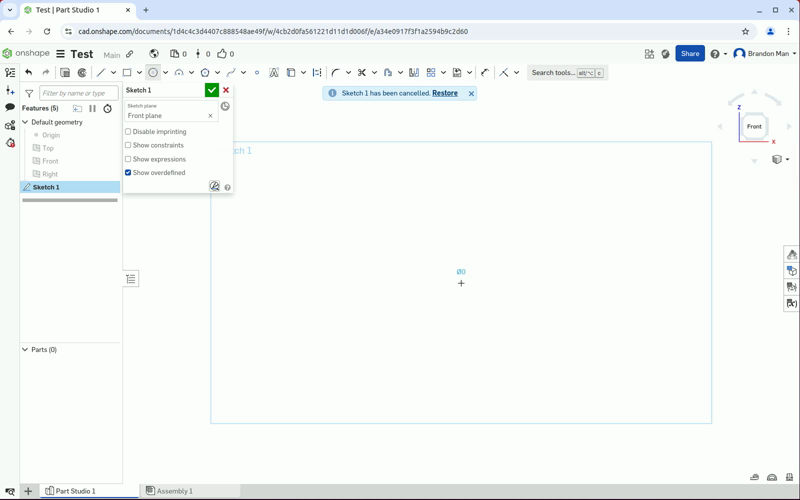
mouse_move(490, 282)
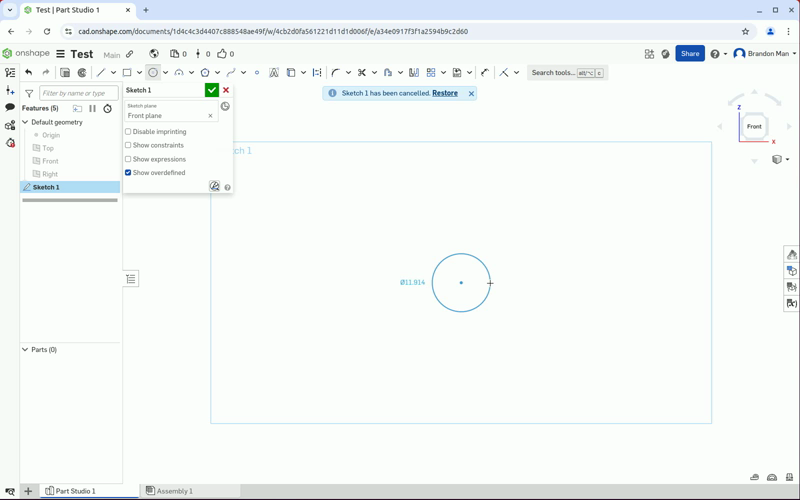
click(490, 282)
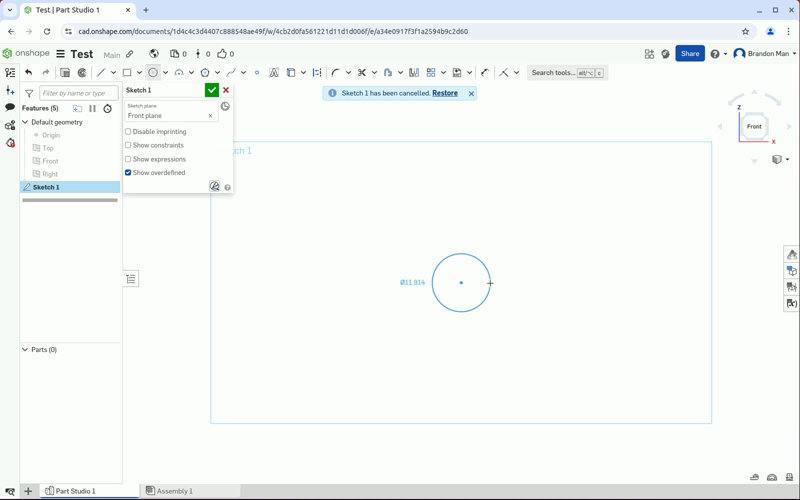
key(esc)
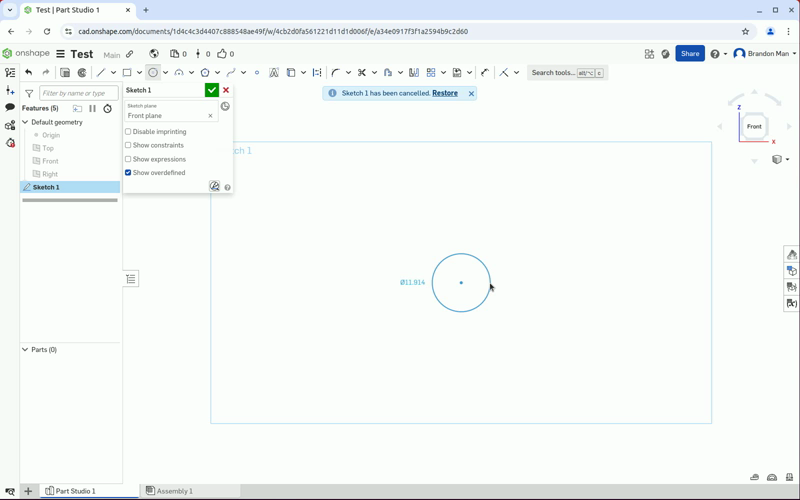
mouse_move(466, 270)
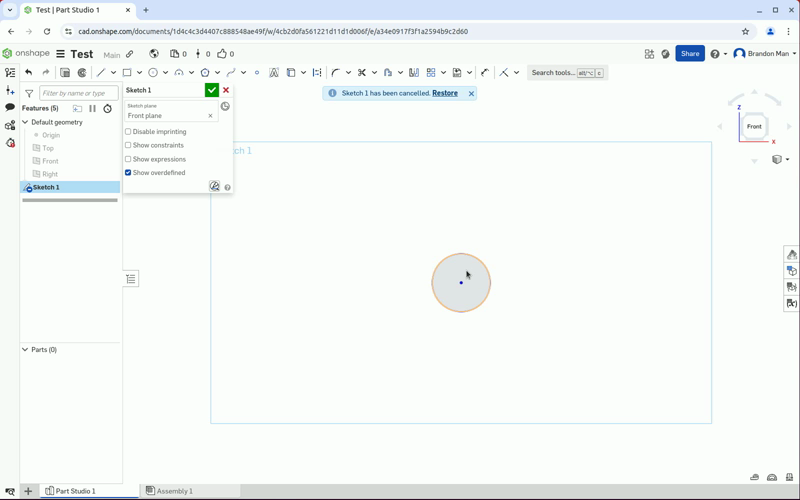
click(466, 270)
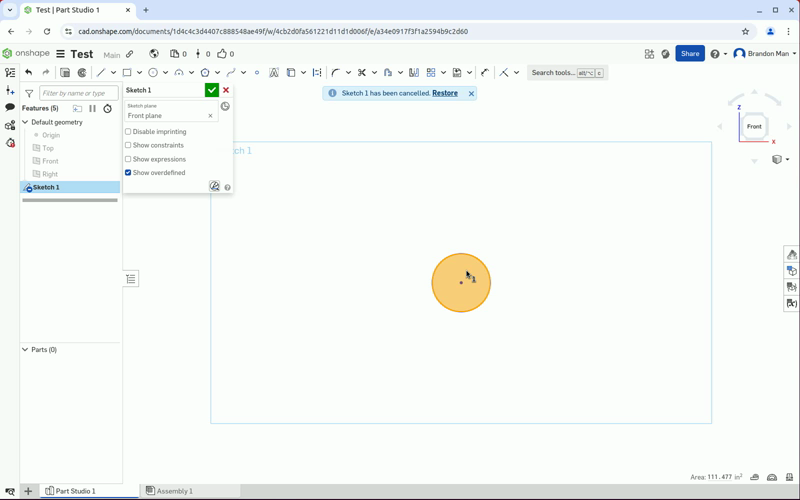
mouse_move(73, 352)
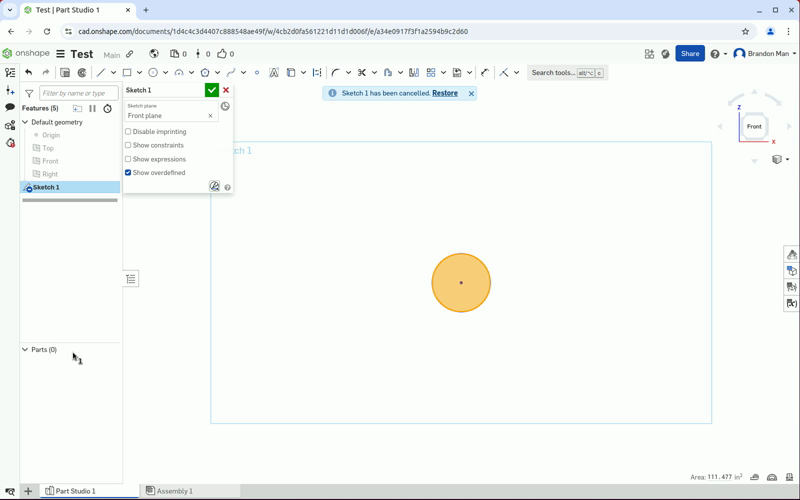
key(shift+y)
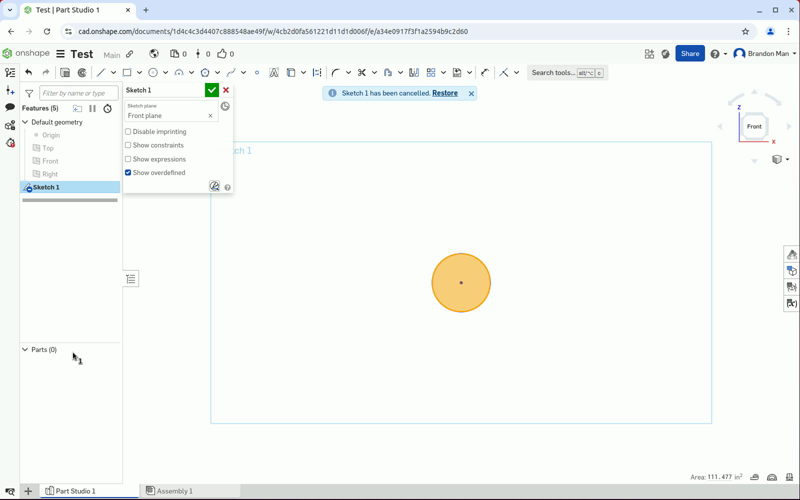
key(shift+e)
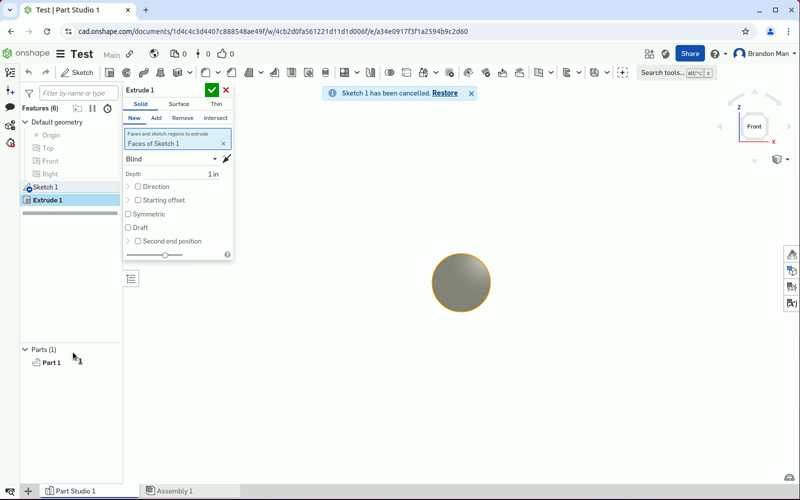
mouse_move(143, 106)
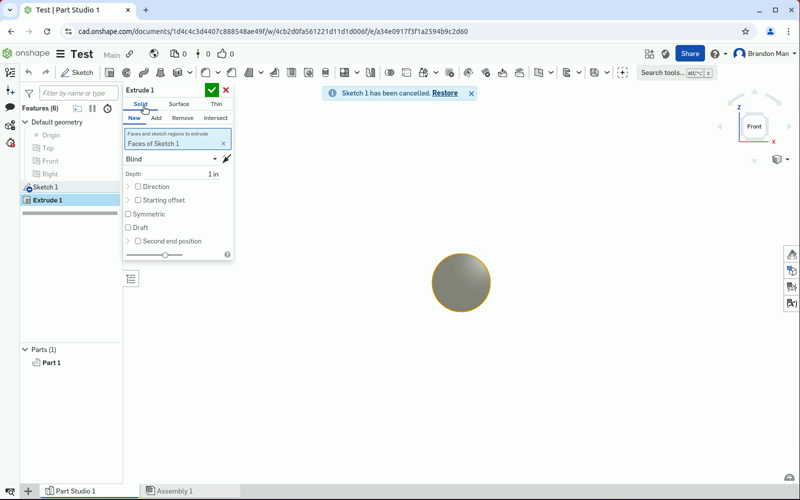
click(143, 106)
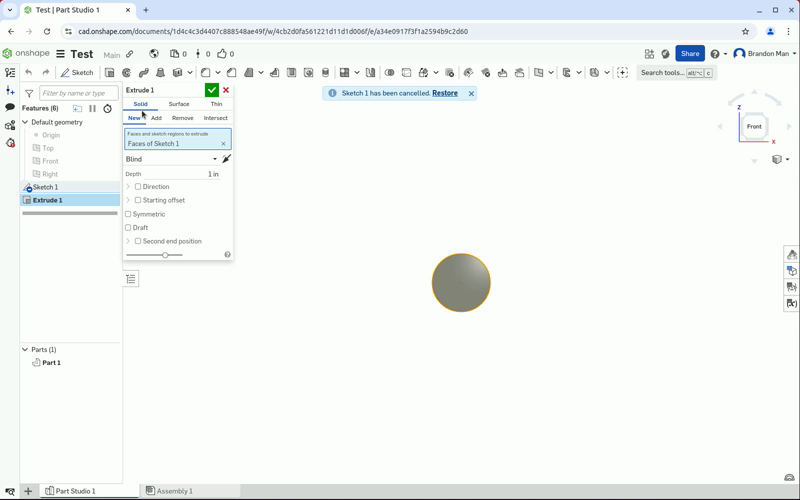
mouse_move(137, 120)
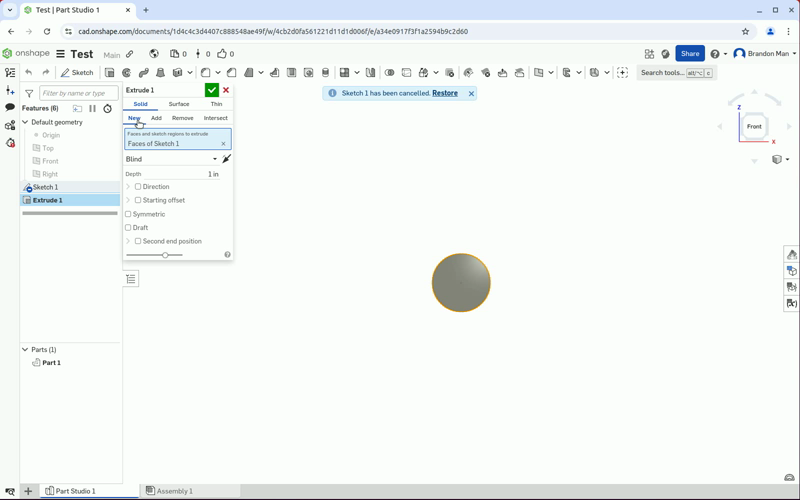
click(137, 120)
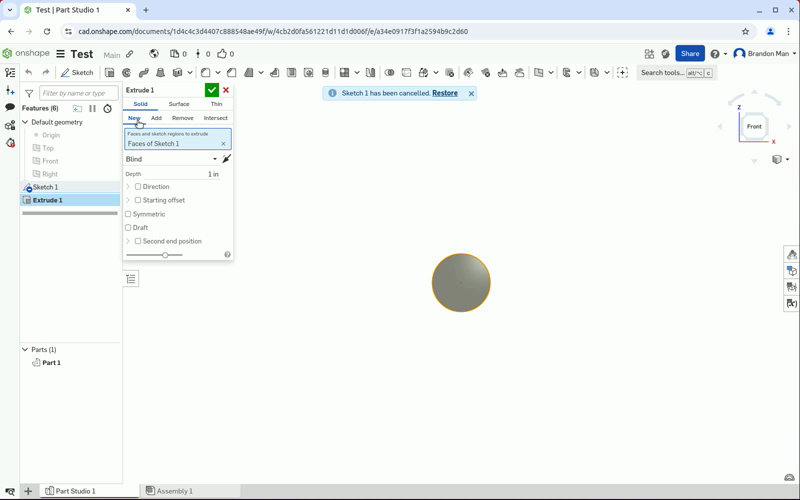
key(tab, 4)
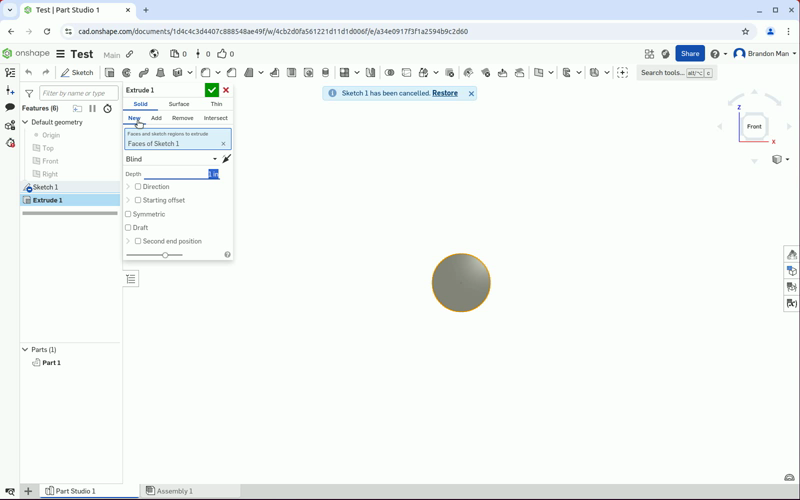
text(23.108)
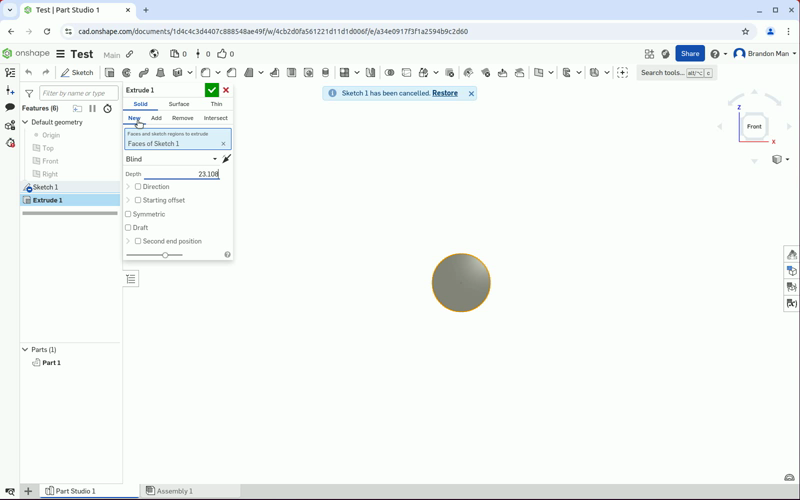
key(enter)
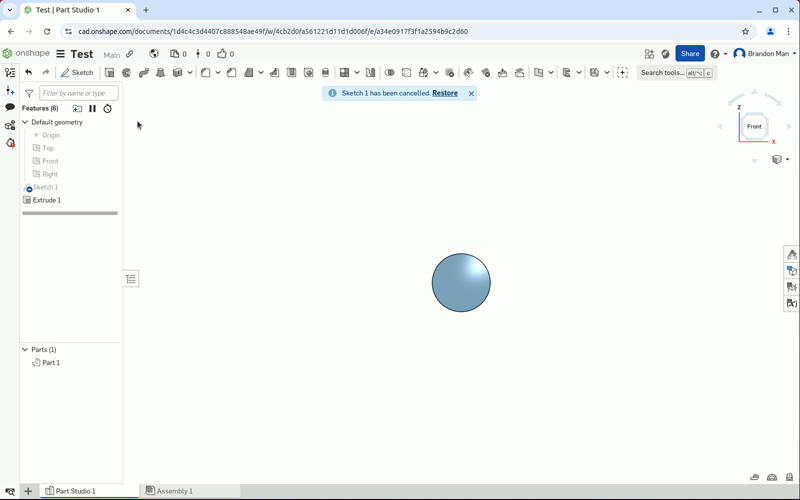
key(shift+h)
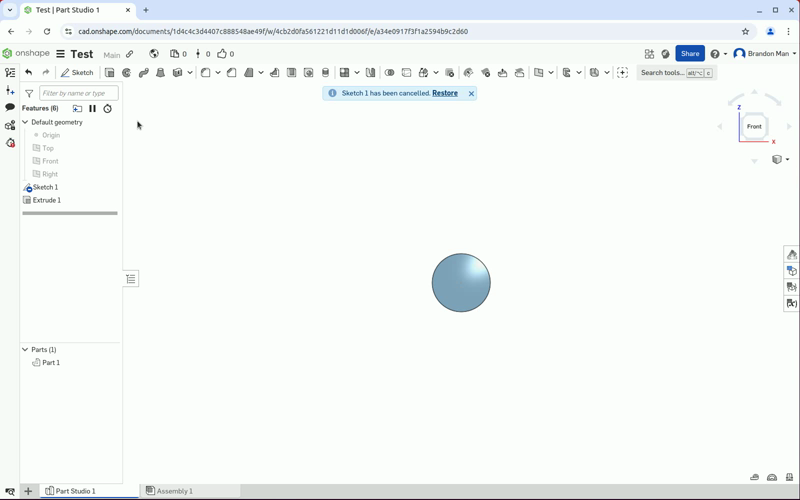
key(shift+h)
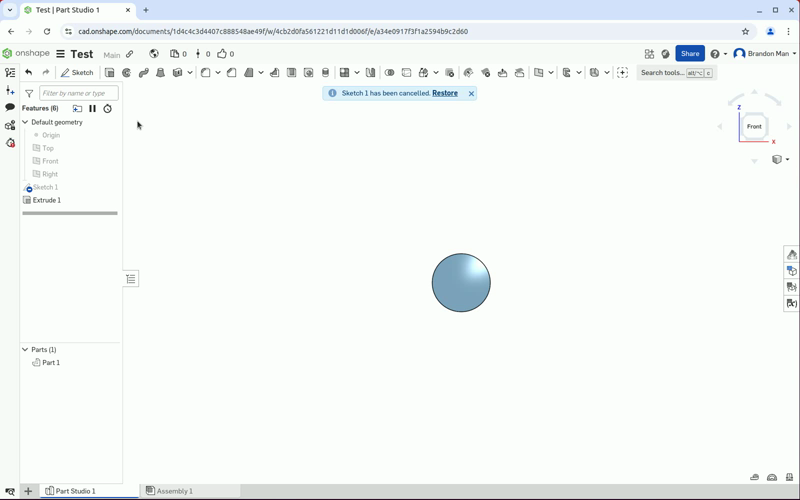
mouse_move(73, 189)
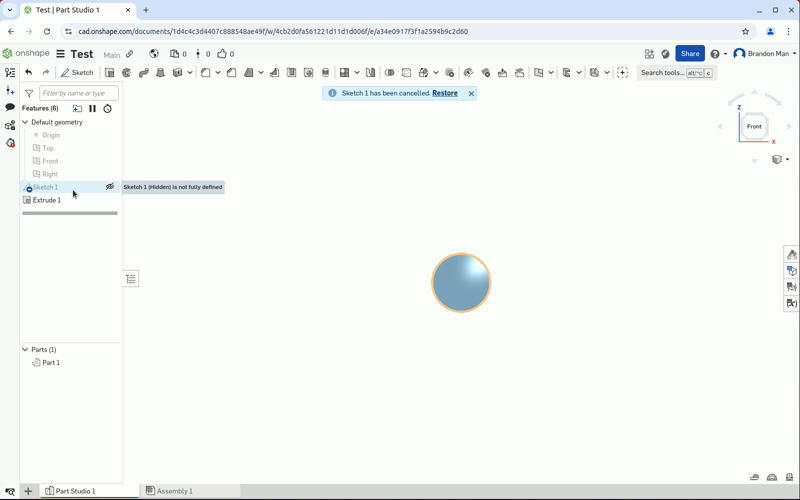
click(73, 189)
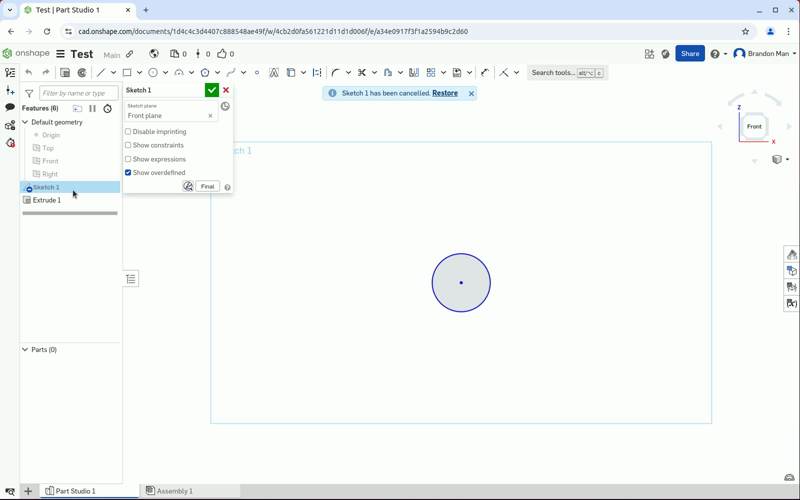
mouse_move(229, 92)
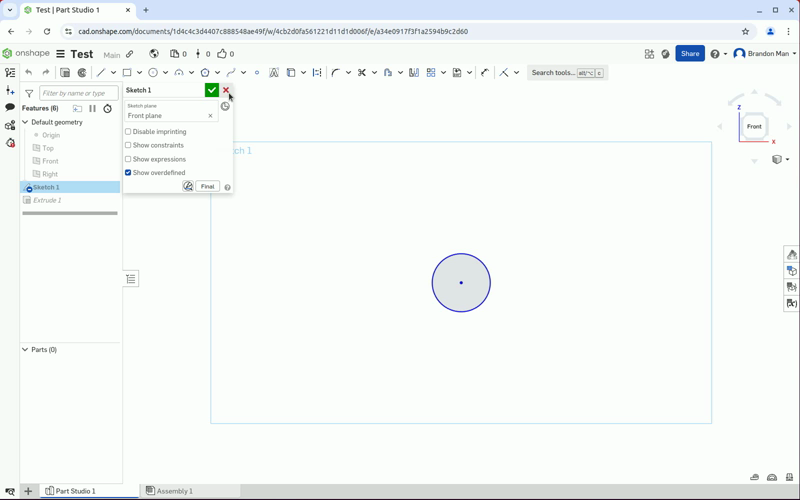
click(229, 92)
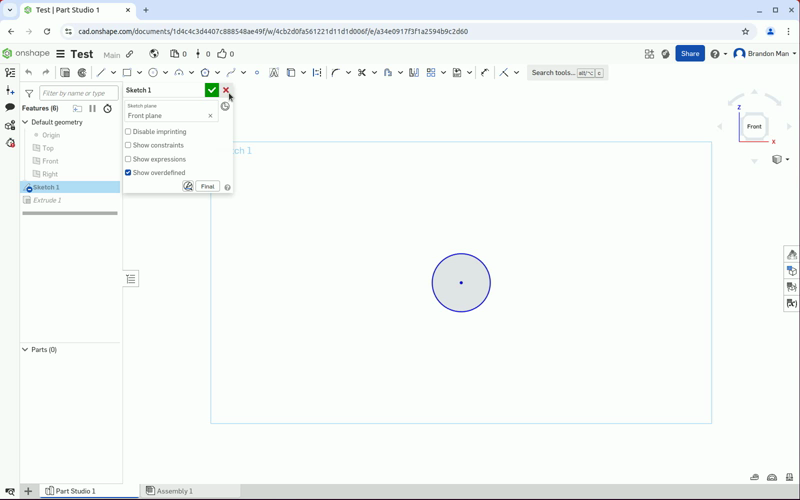
key(shift+s)
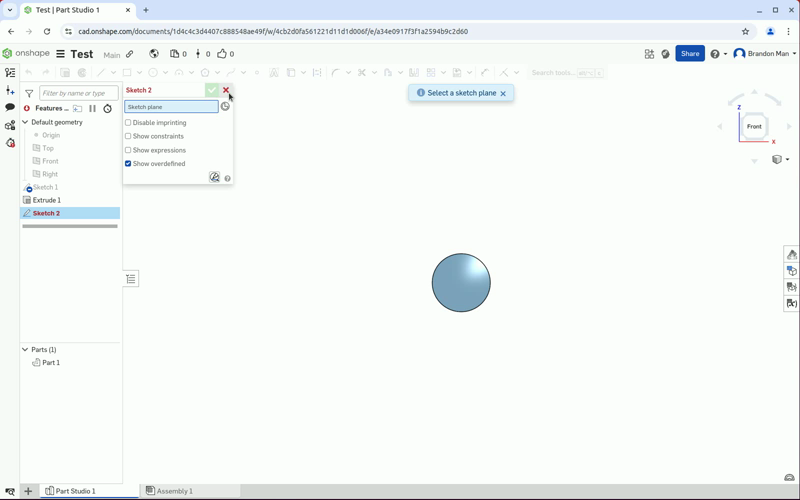
mouse_move(73, 163)
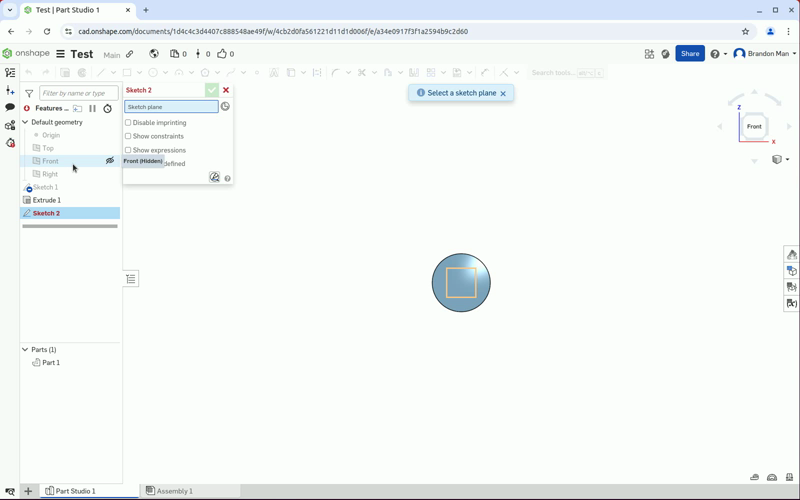
click(73, 163)
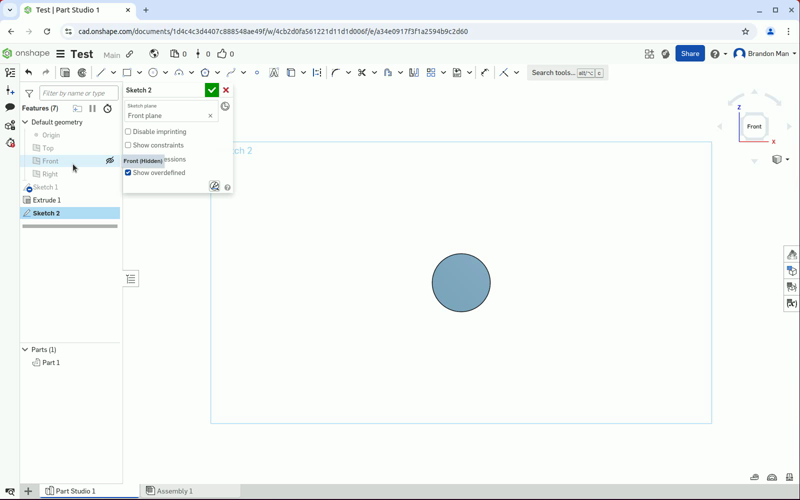
mouse_move(73, 352)
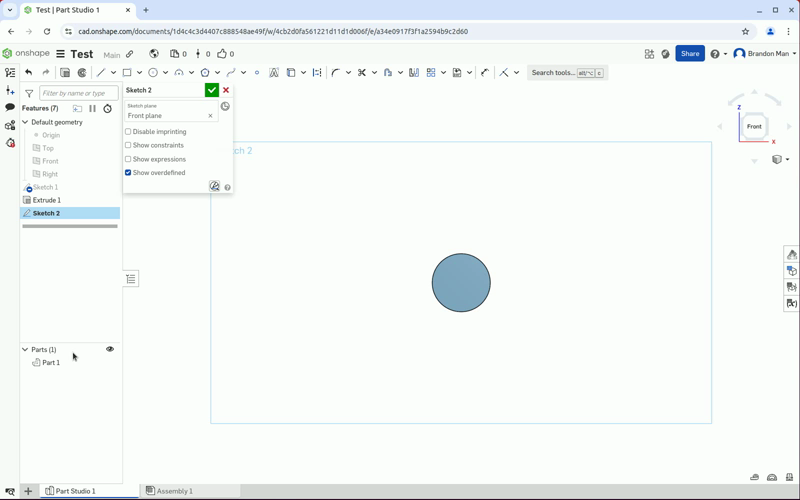
key(y)
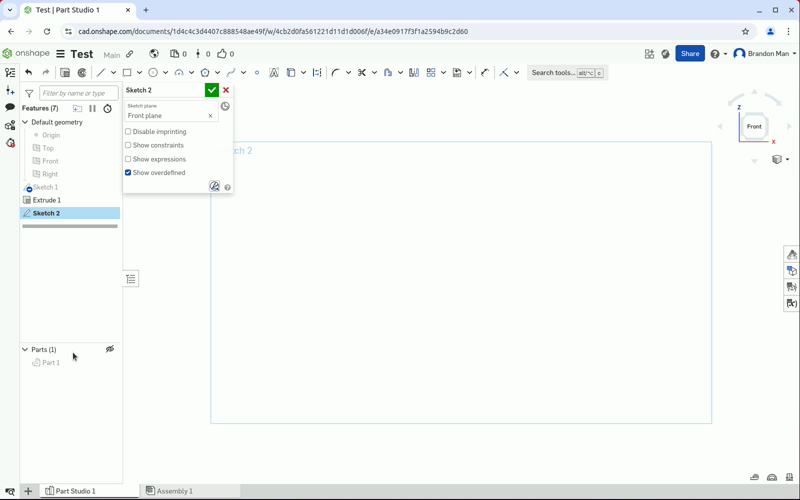
key(c)
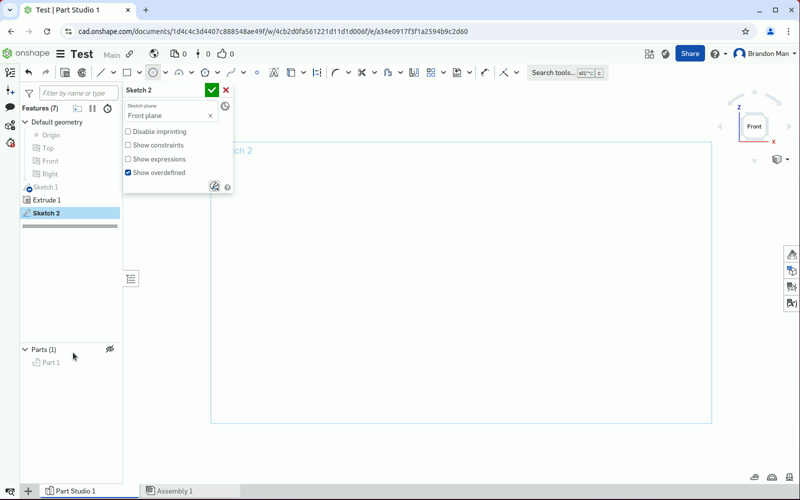
key_down(shift)
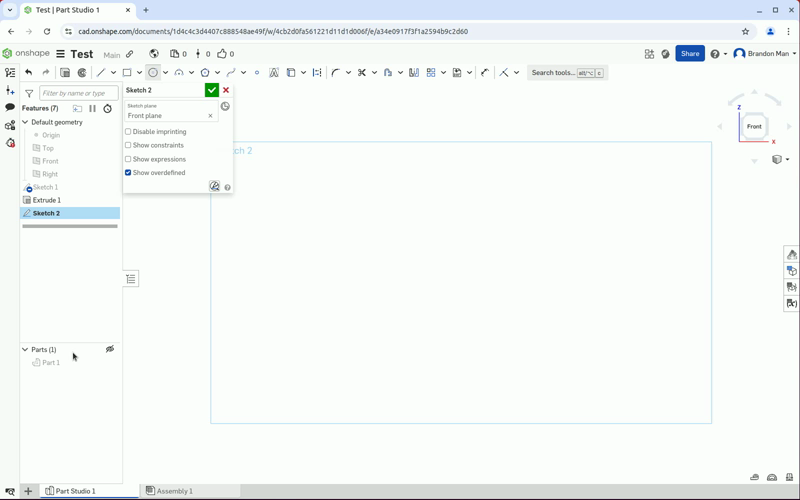
mouse_move(461, 282)
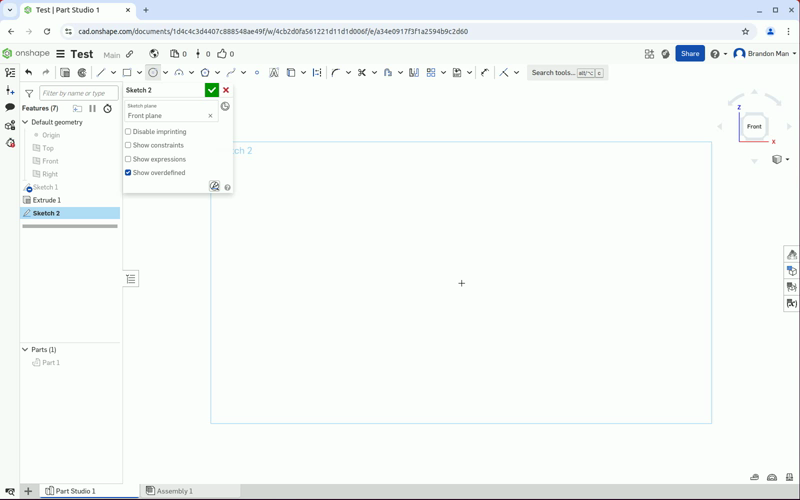
click(461, 282)
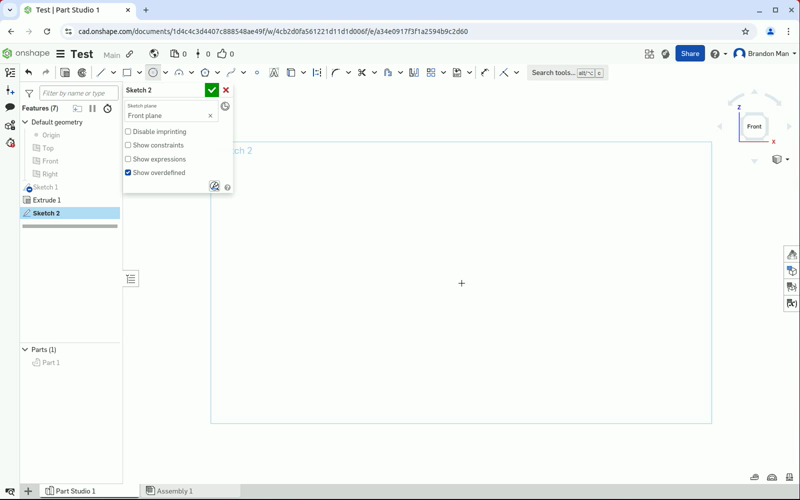
key_up(shift)
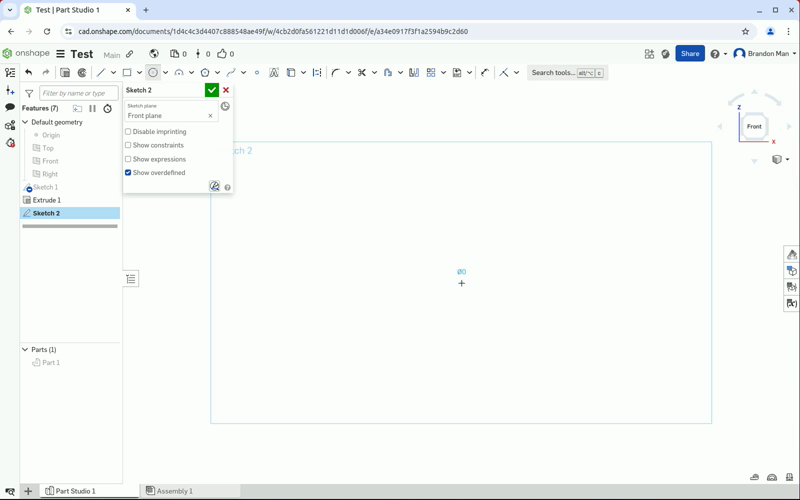
mouse_move(479, 282)
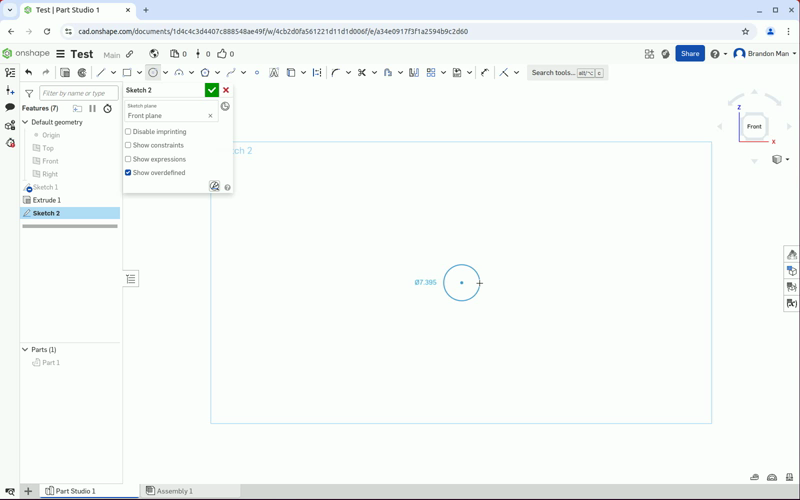
click(479, 282)
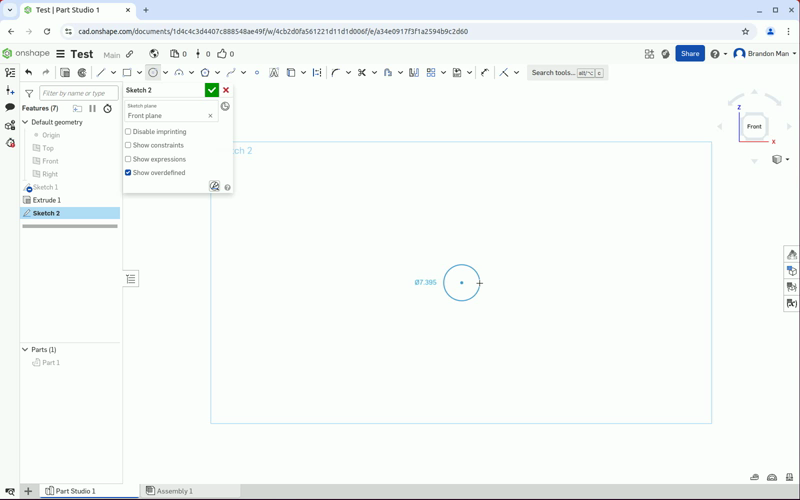
key(esc)
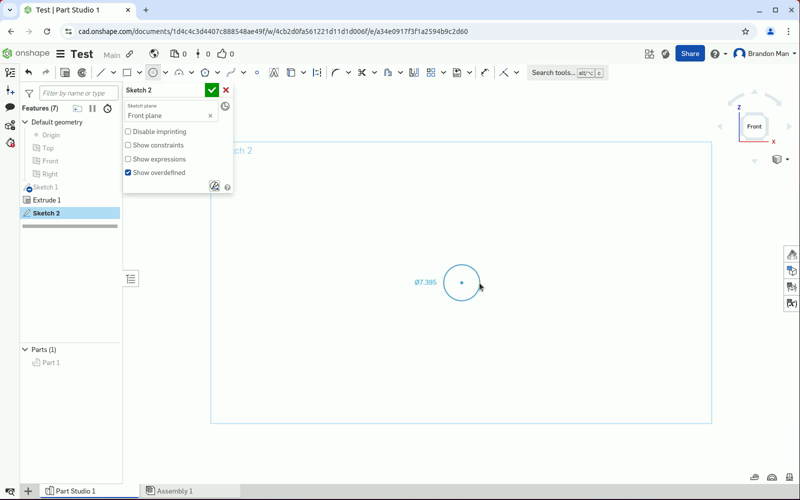
mouse_move(474, 282)
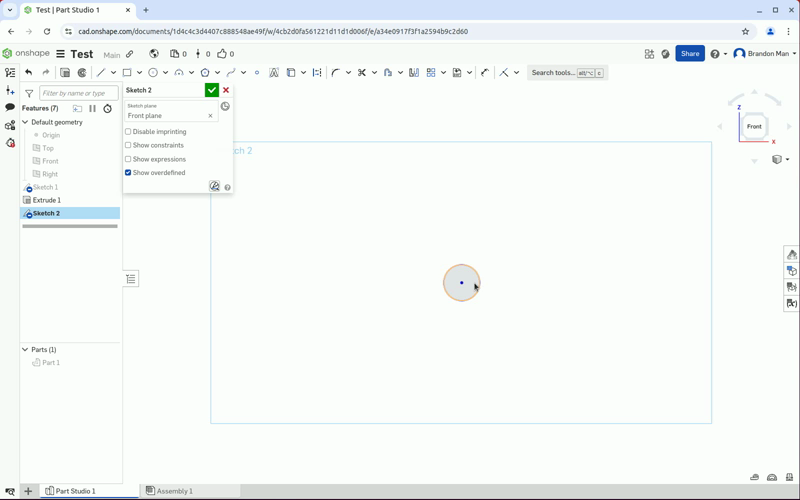
scroll(6)
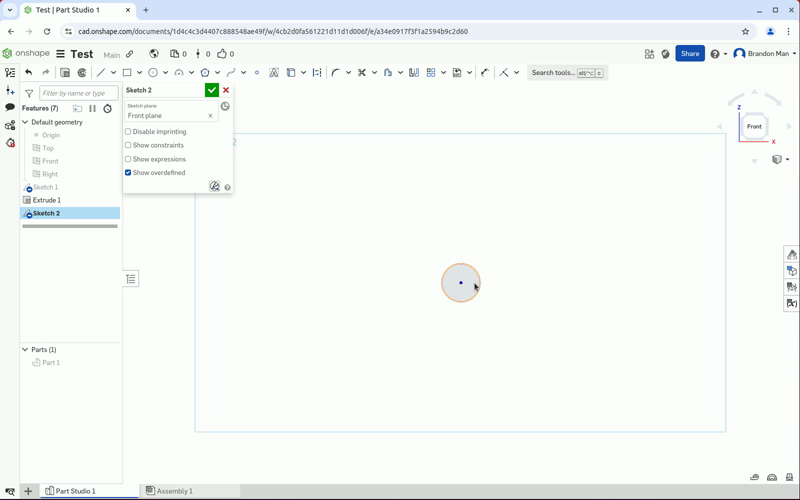
scroll(6)
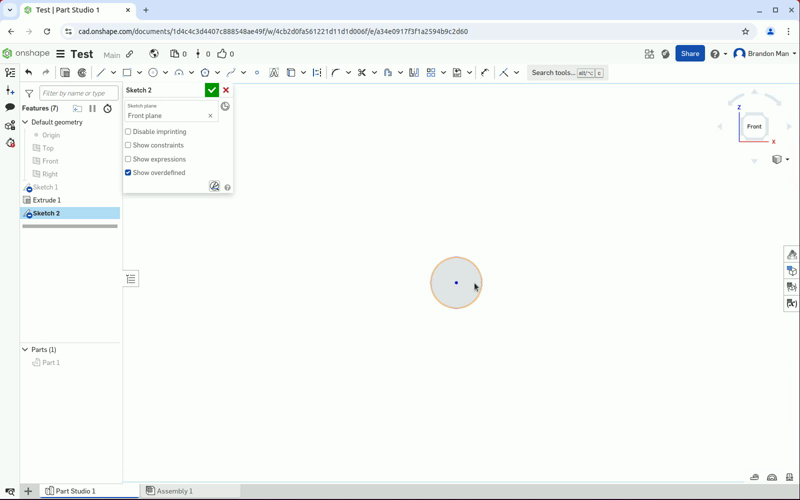
scroll(6)
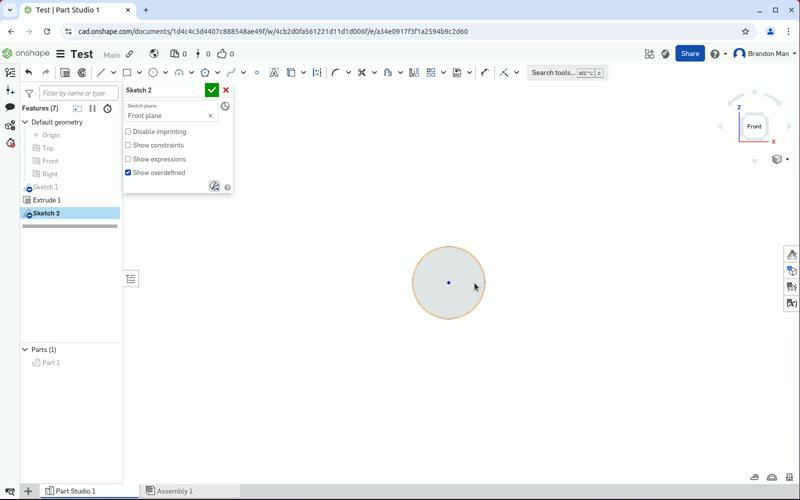
scroll(6)
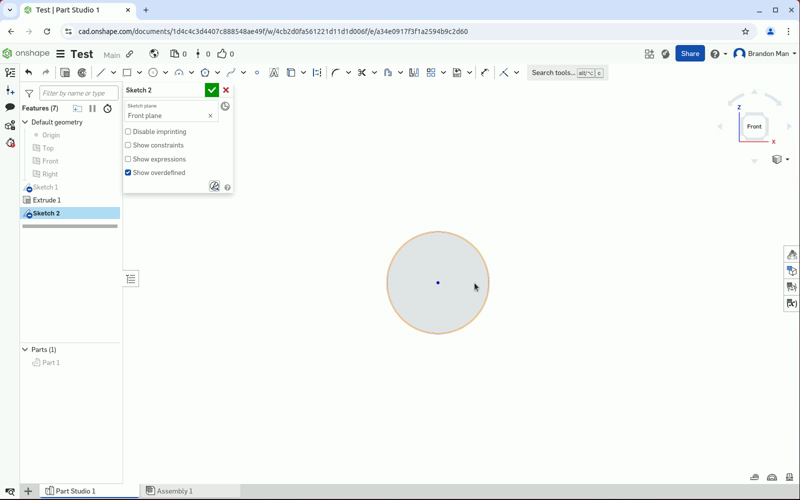
scroll(6)
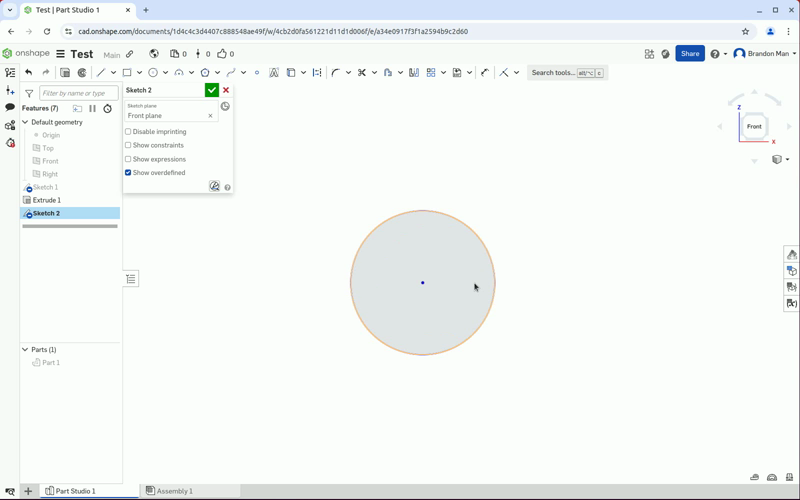
scroll(6)
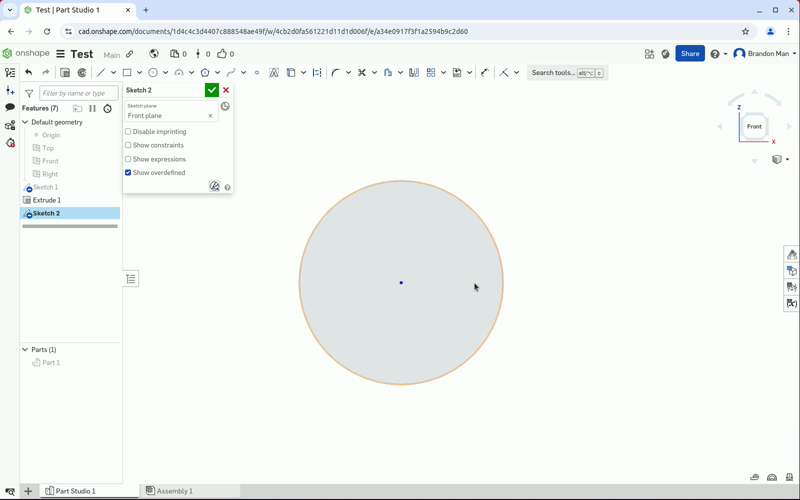
scroll(6)
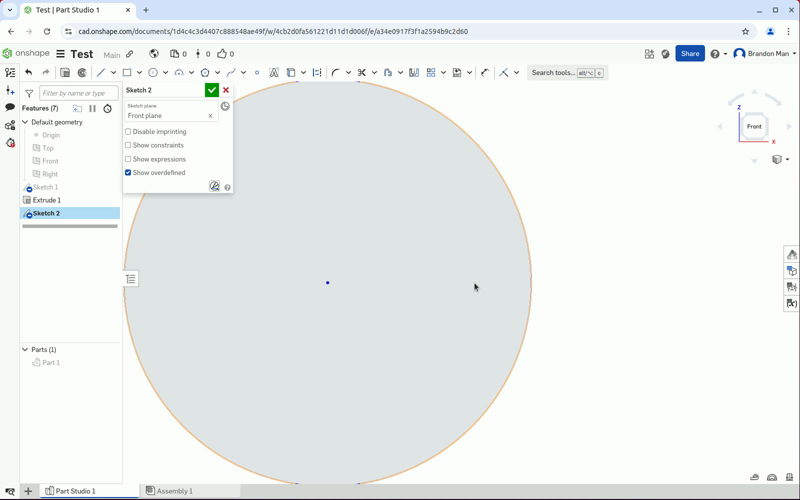
click(474, 282)
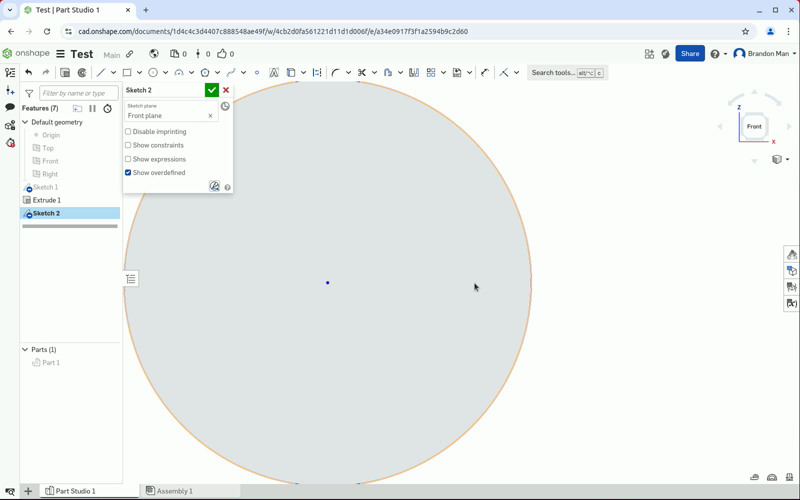
scroll(-6)
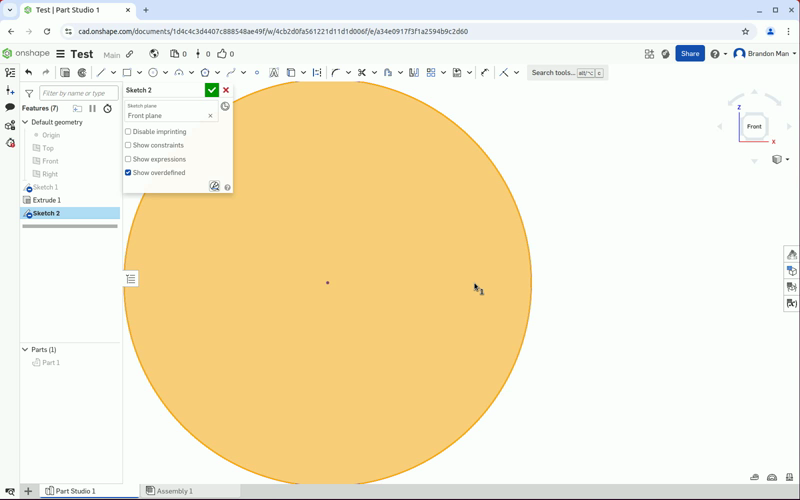
scroll(-6)
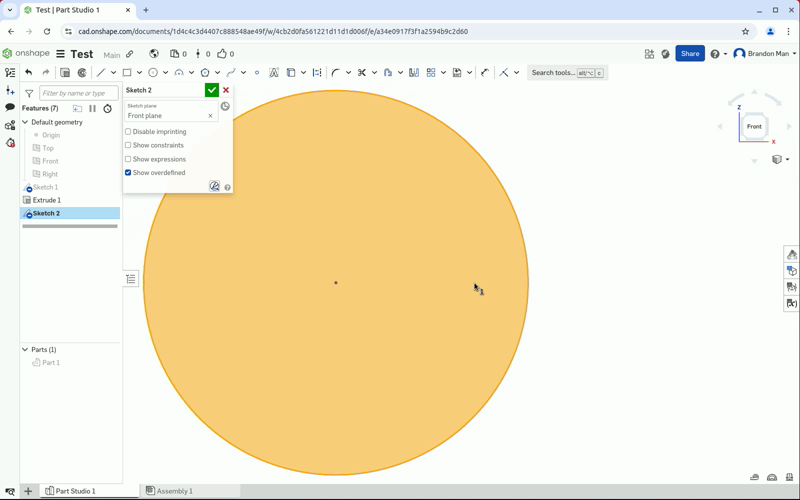
scroll(-6)
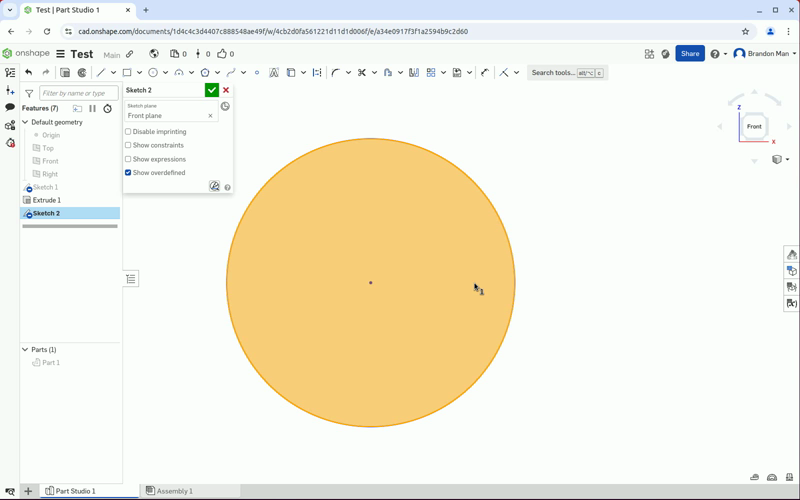
scroll(-6)
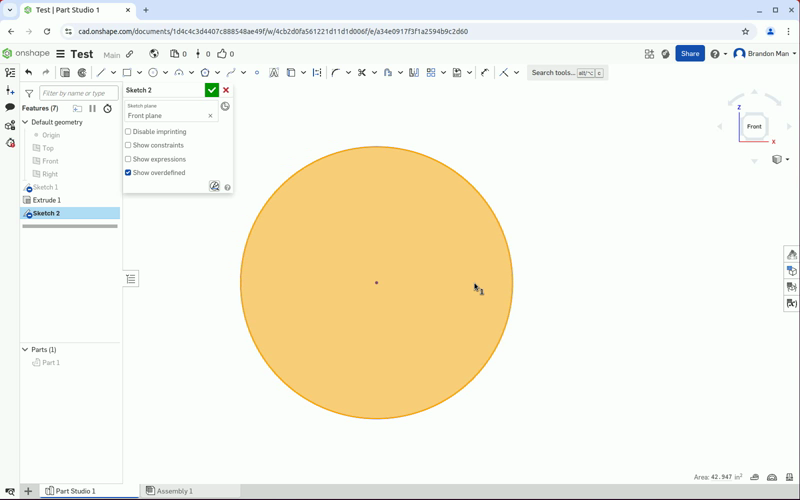
scroll(-6)
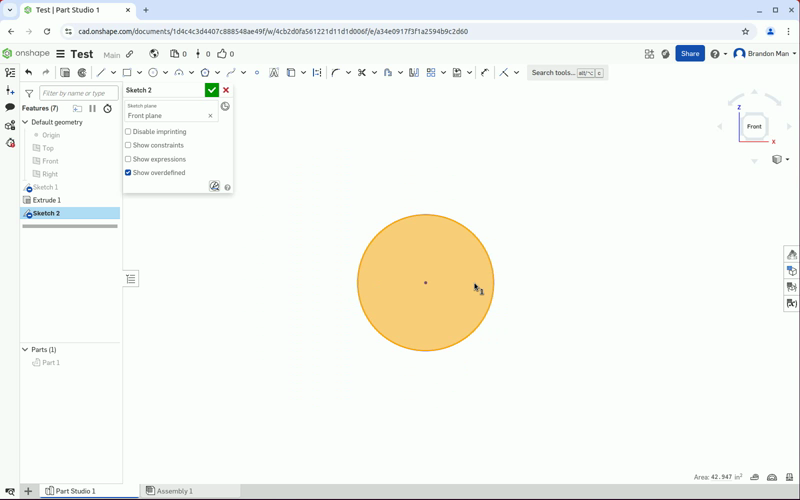
scroll(-6)
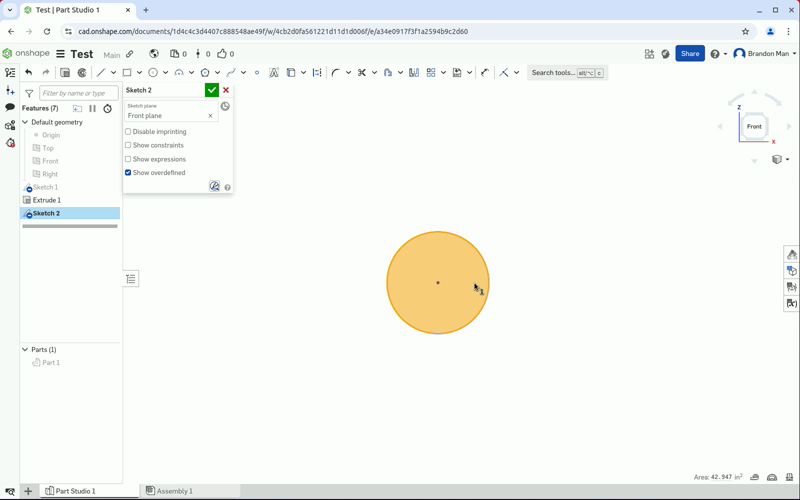
scroll(-6)
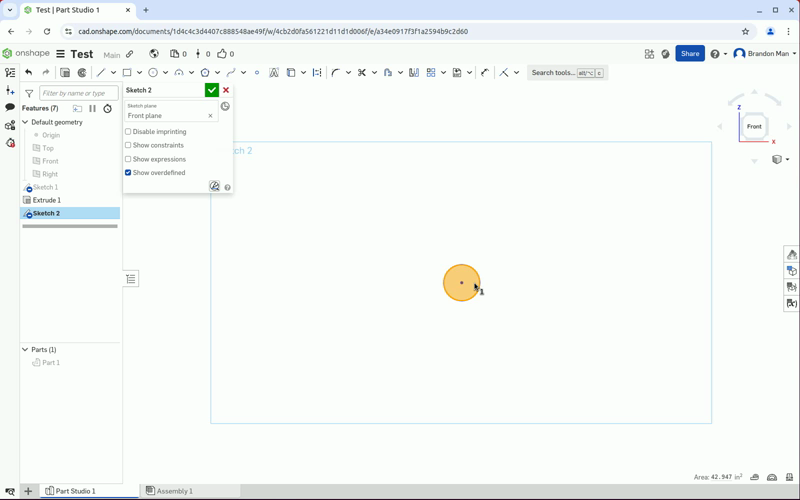
mouse_move(73, 352)
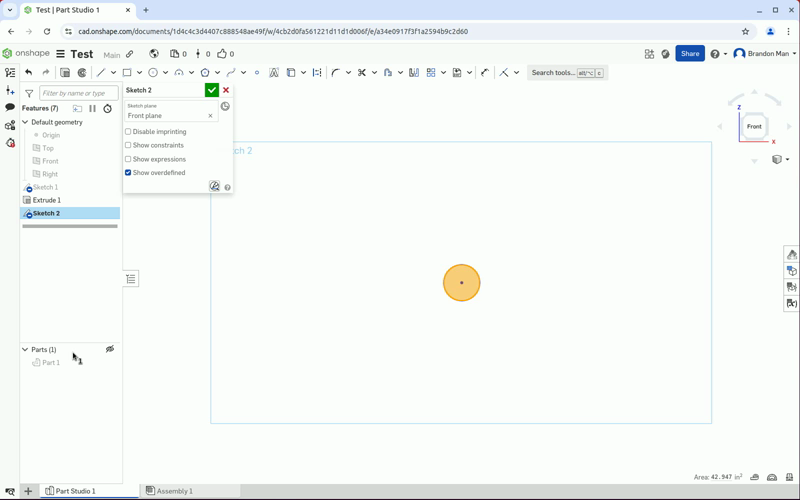
key(shift+y)
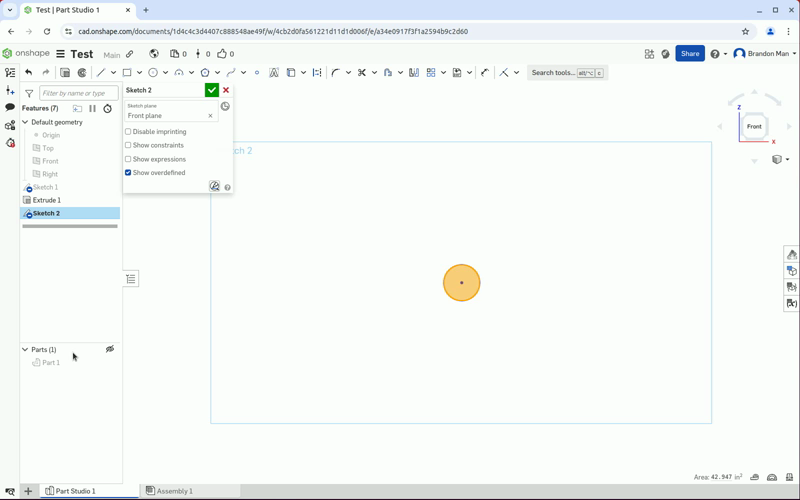
key(shift+e)
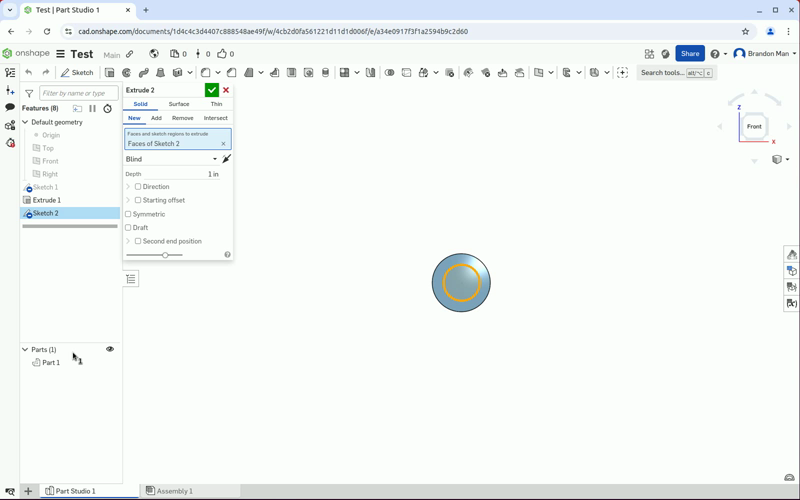
mouse_move(143, 106)
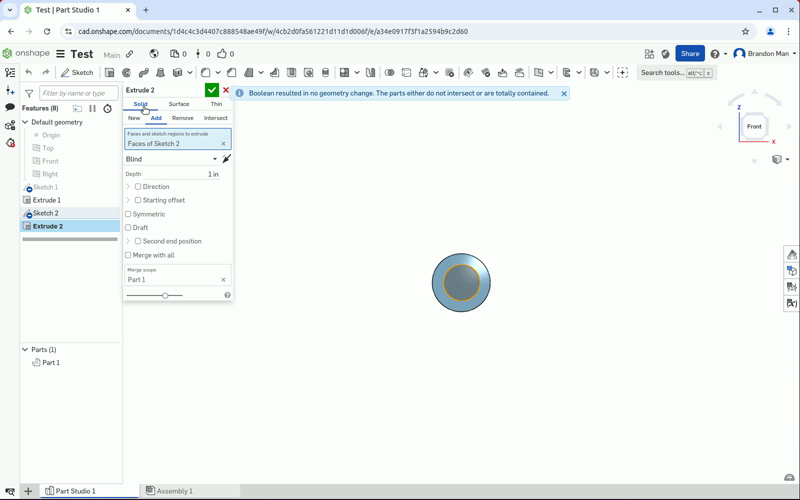
click(143, 106)
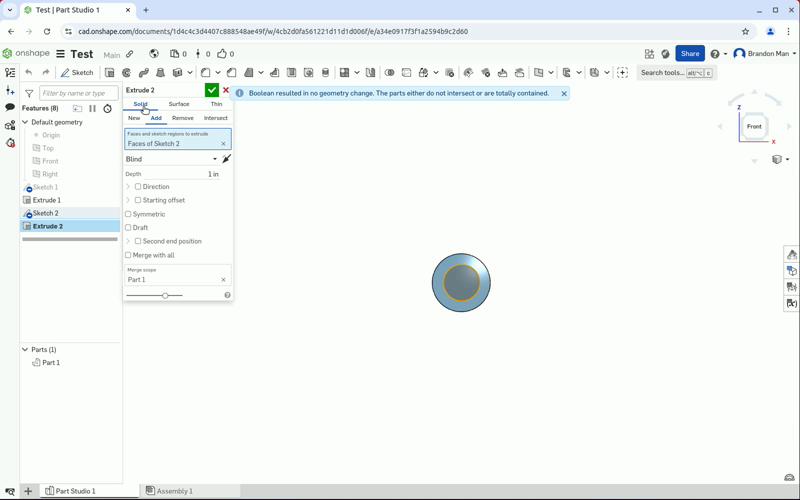
mouse_move(219, 120)
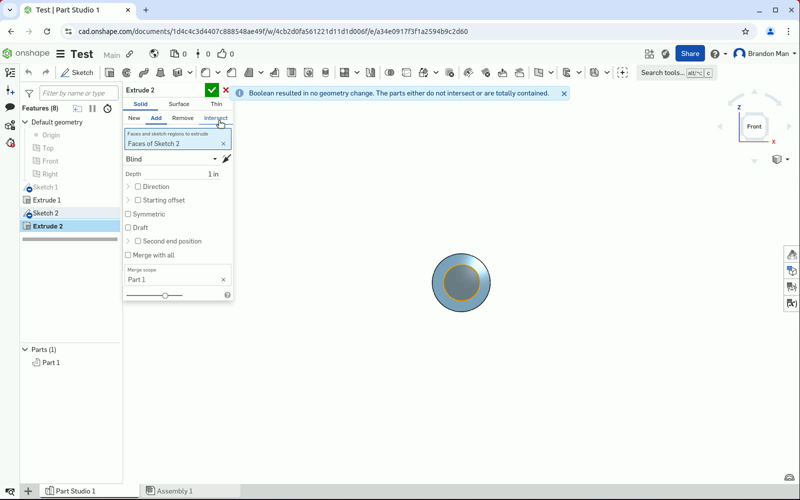
click(219, 120)
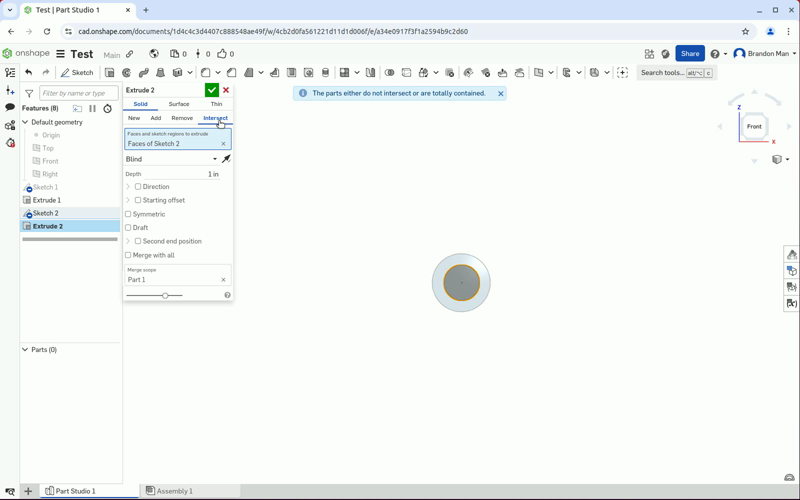
key(tab, 4)
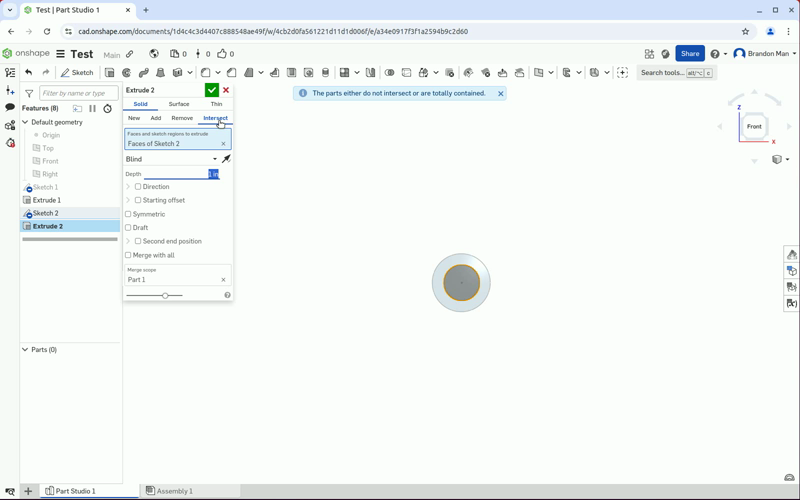
text(23.108)
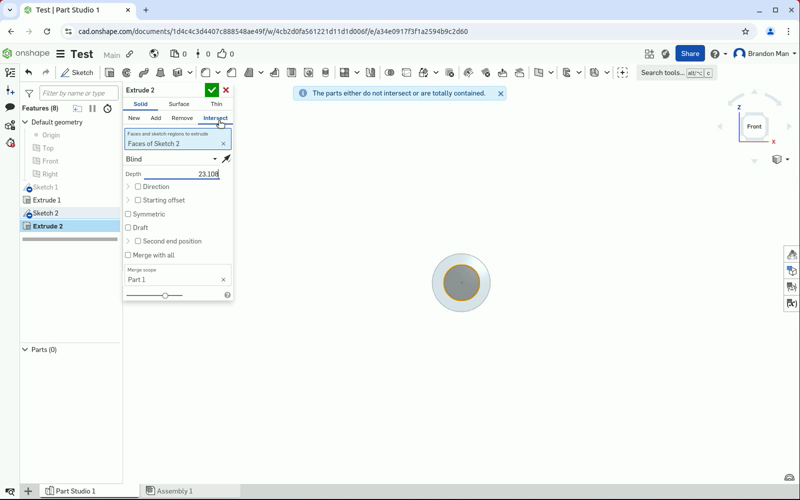
key(enter)
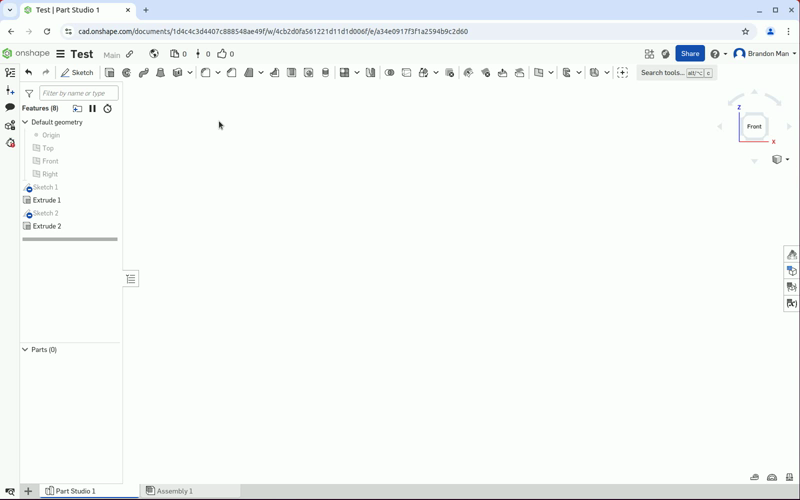
key(shift+h)
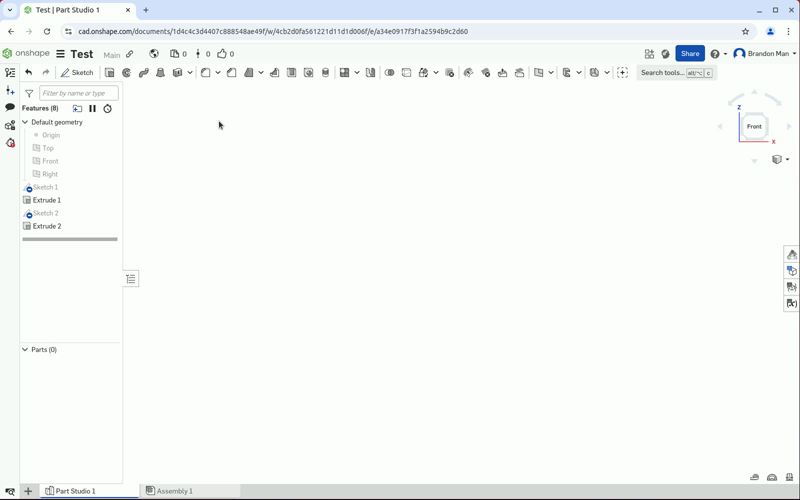
key(shift+h)
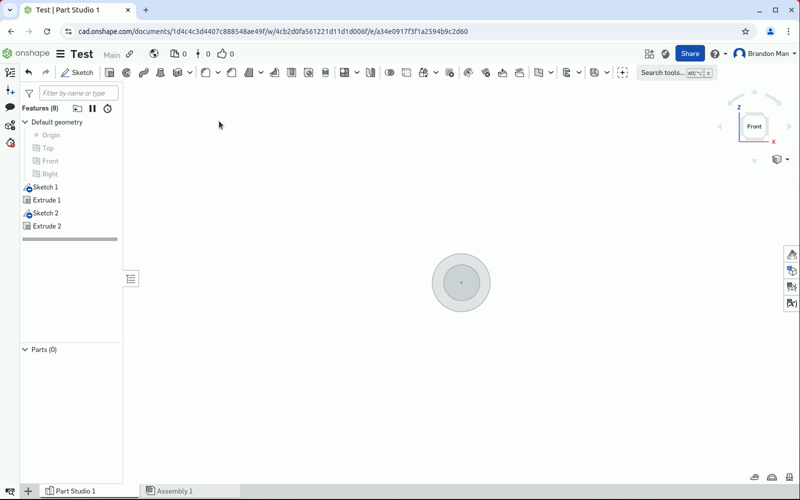
key(shift+7)
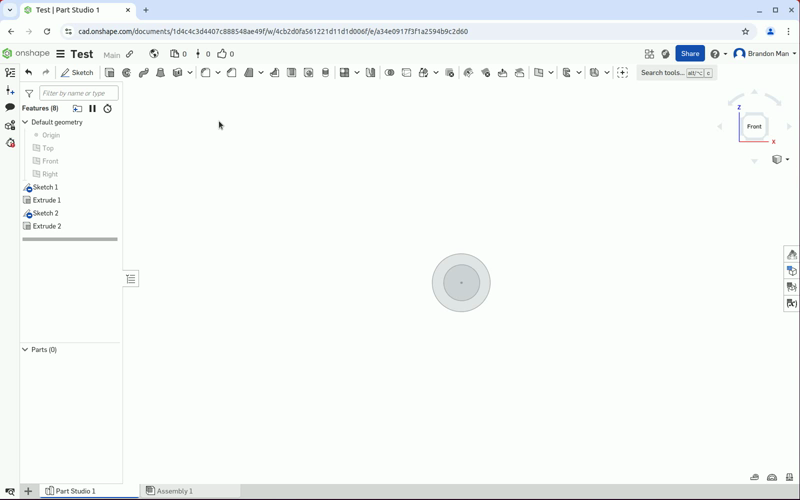
key(left, 2)
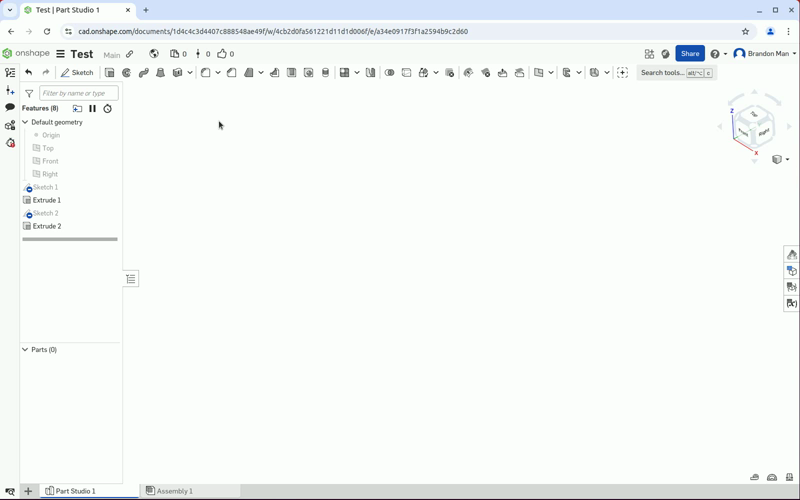
key(down, 2)
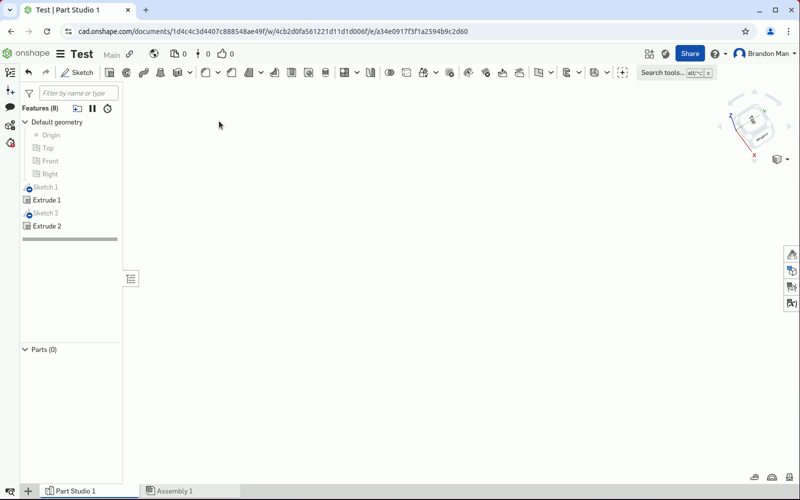
key(up, 2)
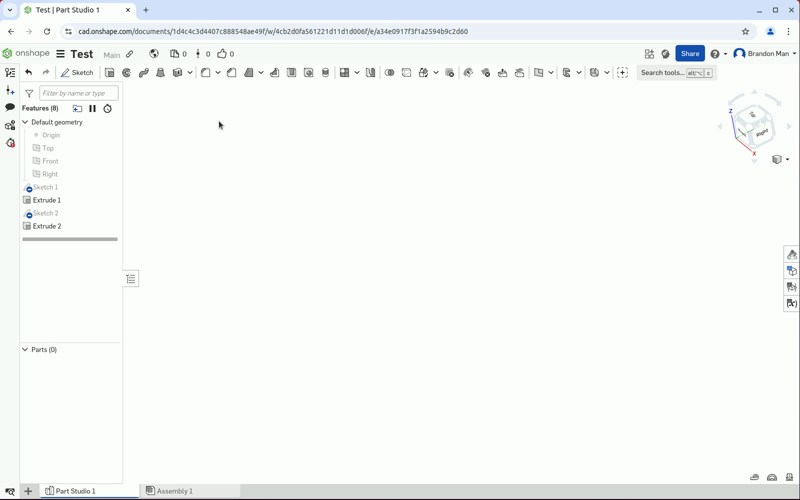
key(right, 2)
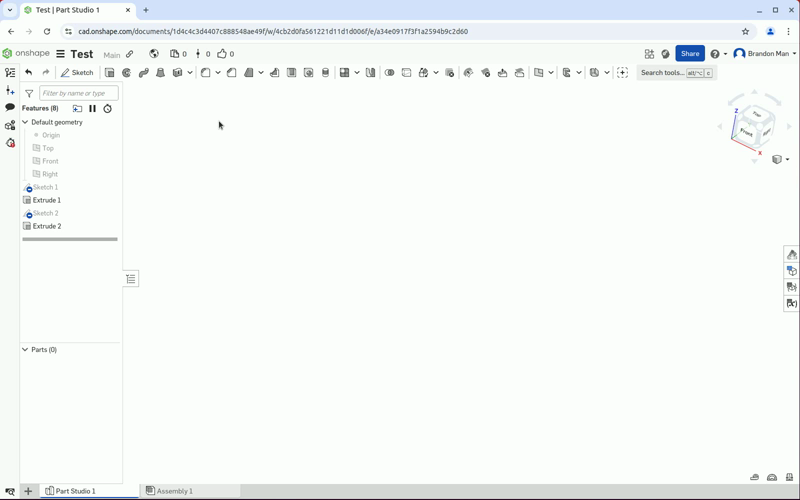
mouse_move(73, 189)
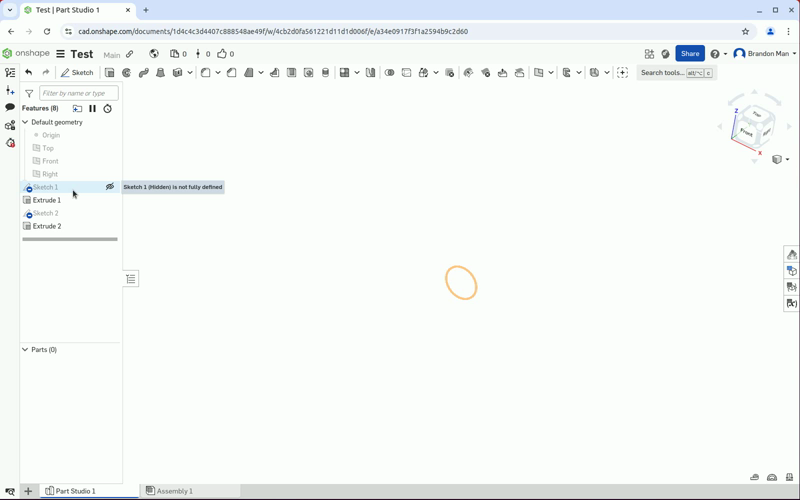
click(73, 189)